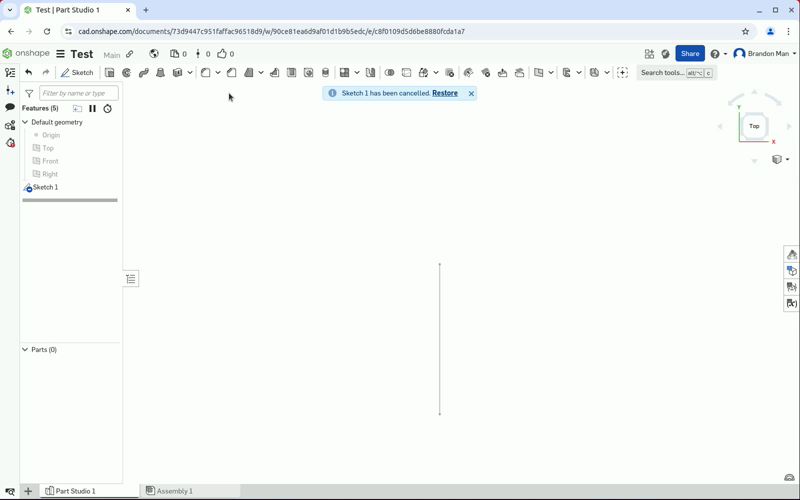
key(shift+h)
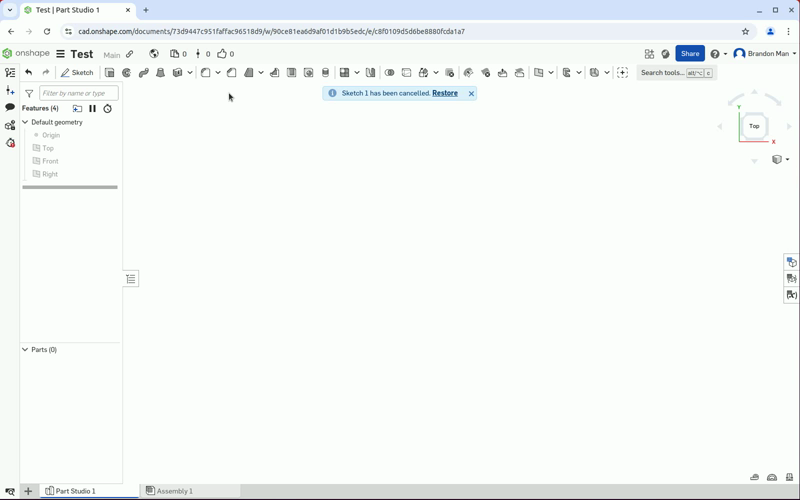
mouse_move(73, 352)
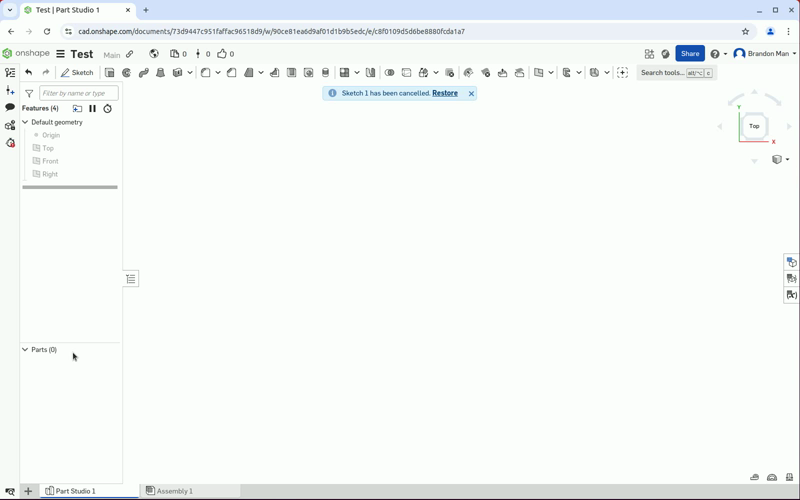
key(y)
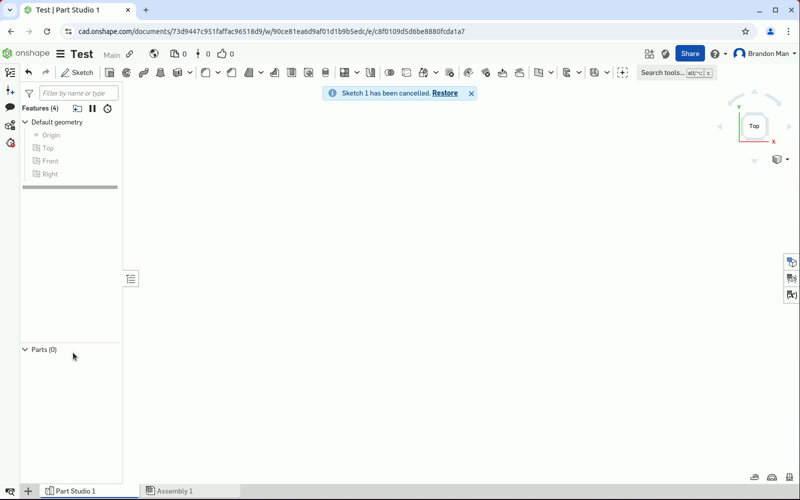
key(shift+p)
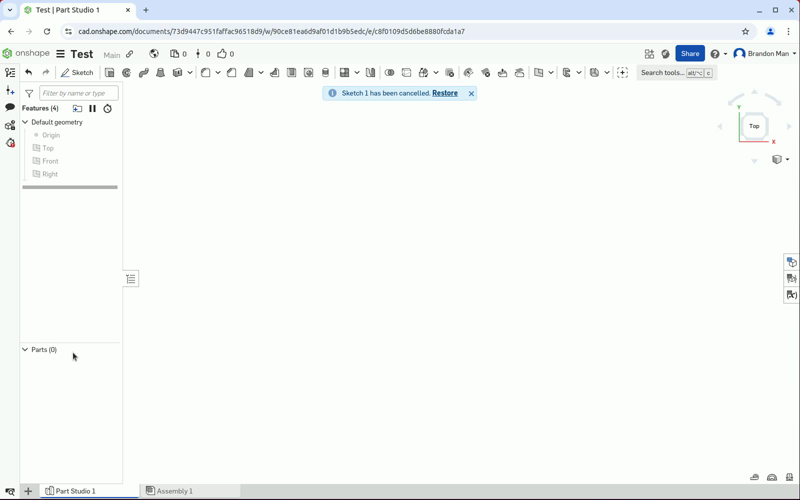
key(space)
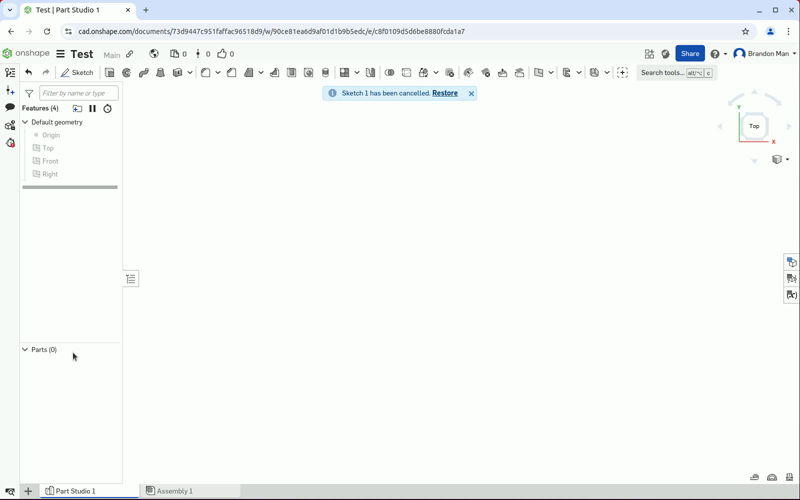
key_down(shift)
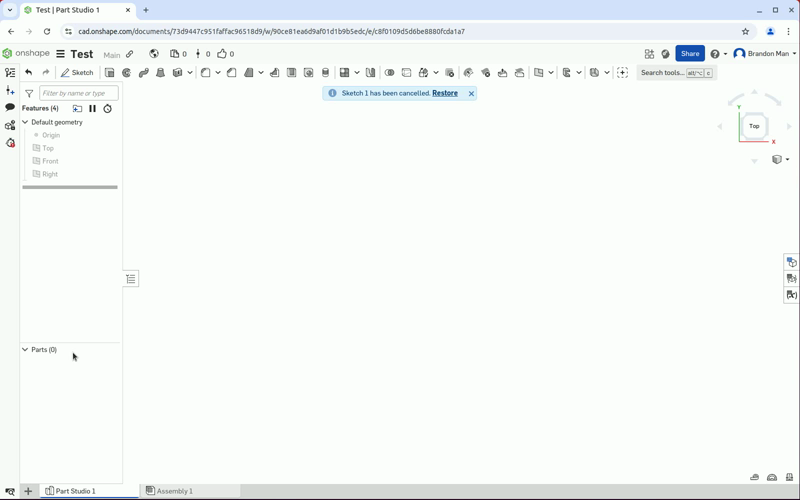
key(up)
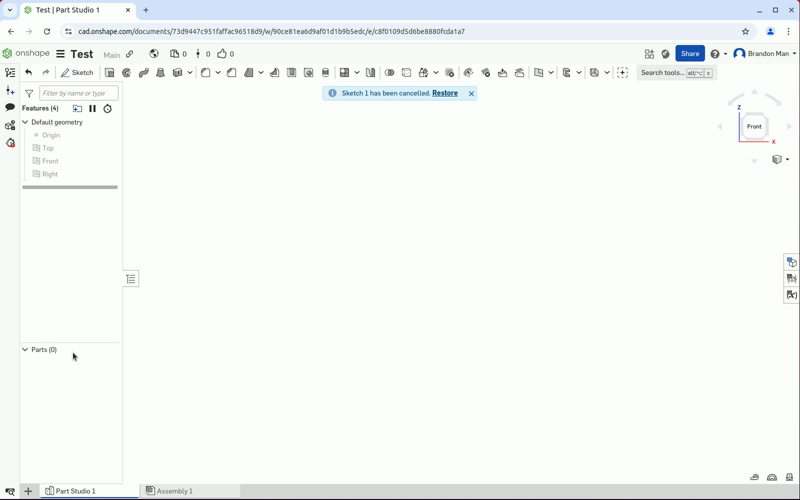
key_up(shift)
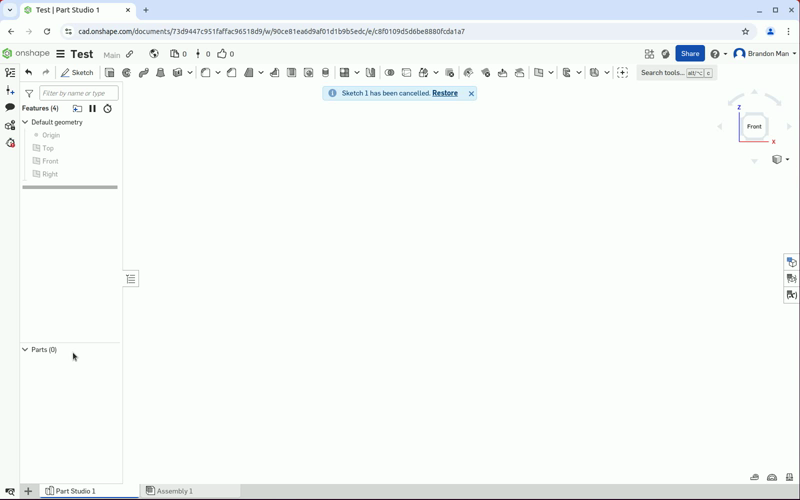
mouse_move(73, 352)
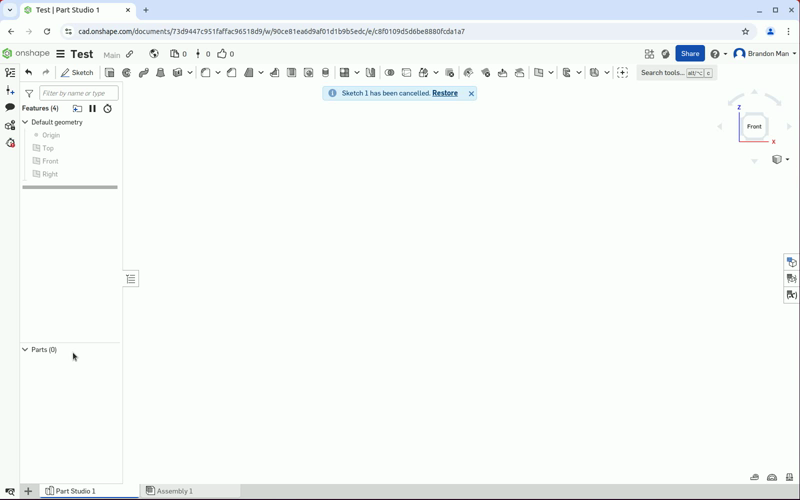
key(shift+y)
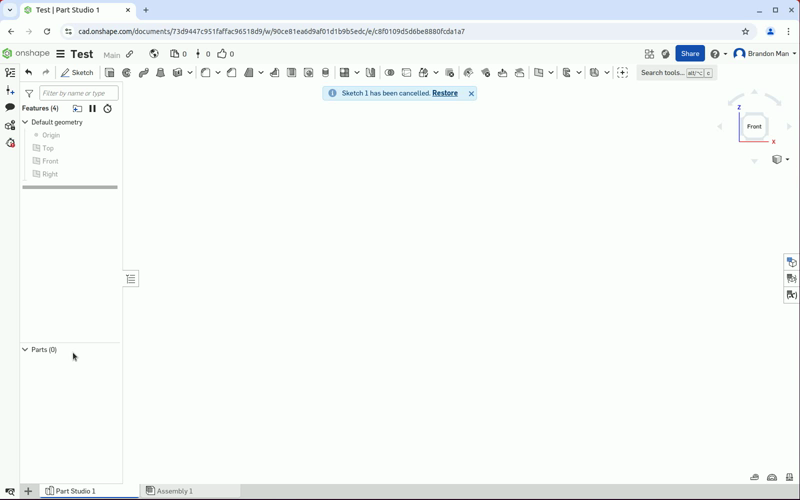
key(shift+s)
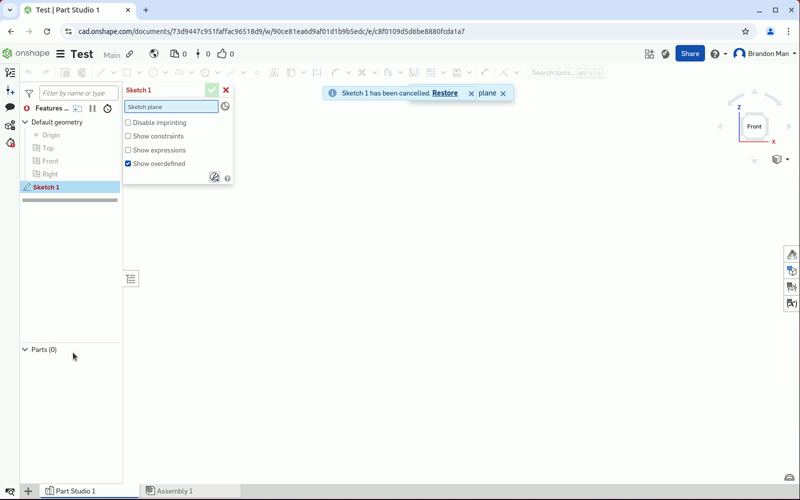
mouse_move(73, 163)
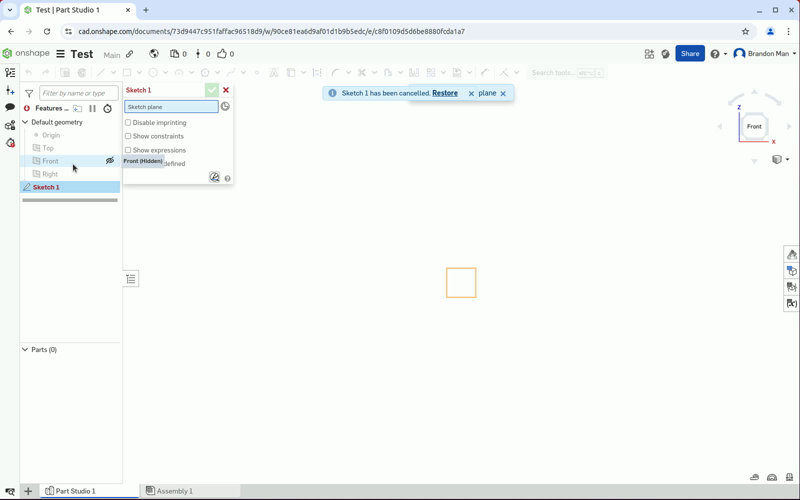
click(73, 163)
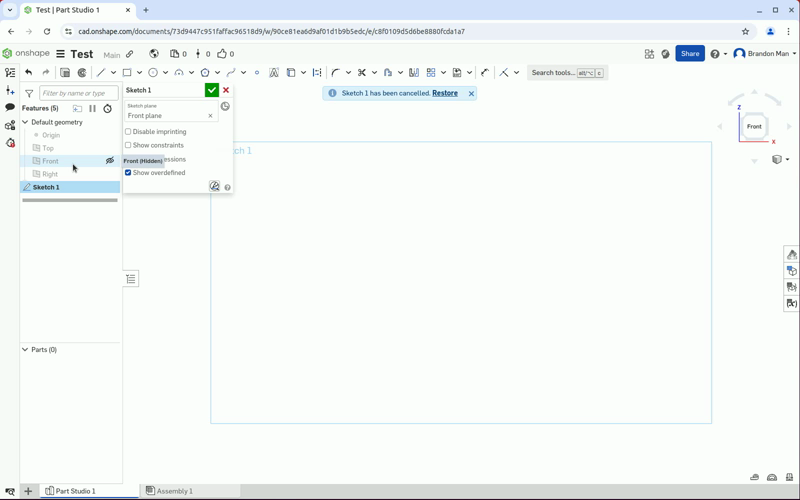
mouse_move(73, 352)
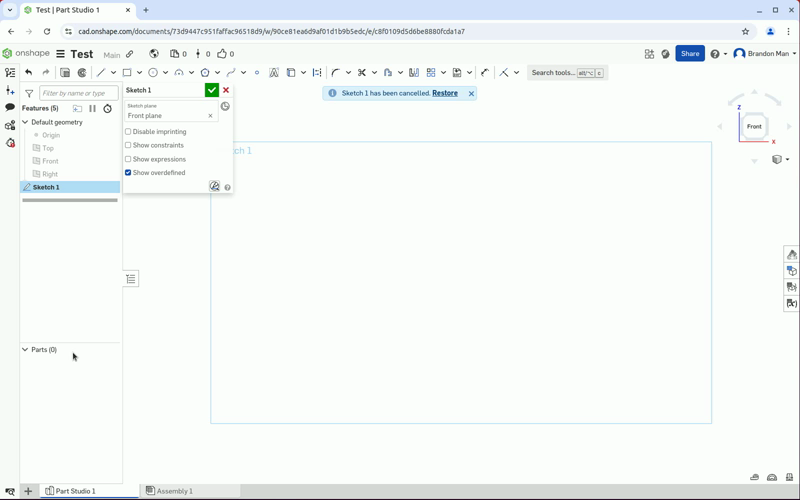
key(y)
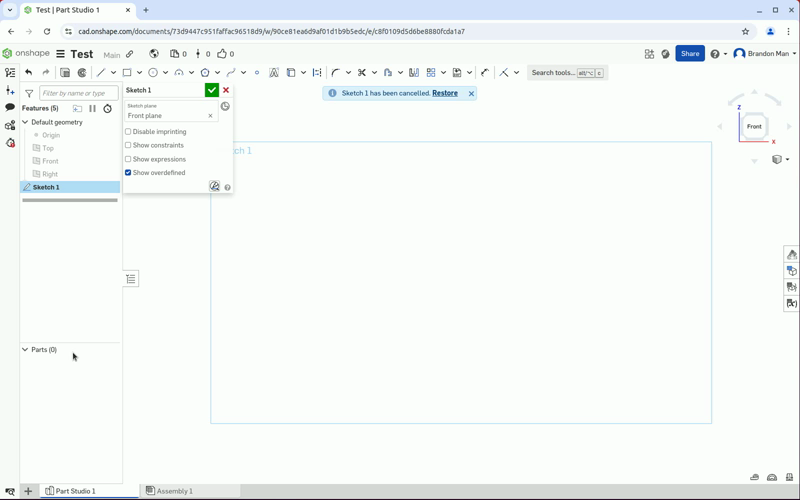
key(c)
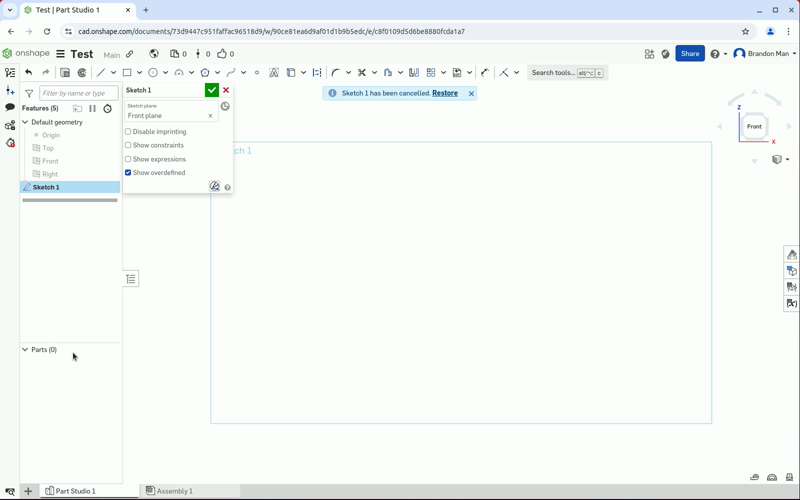
key_down(shift)
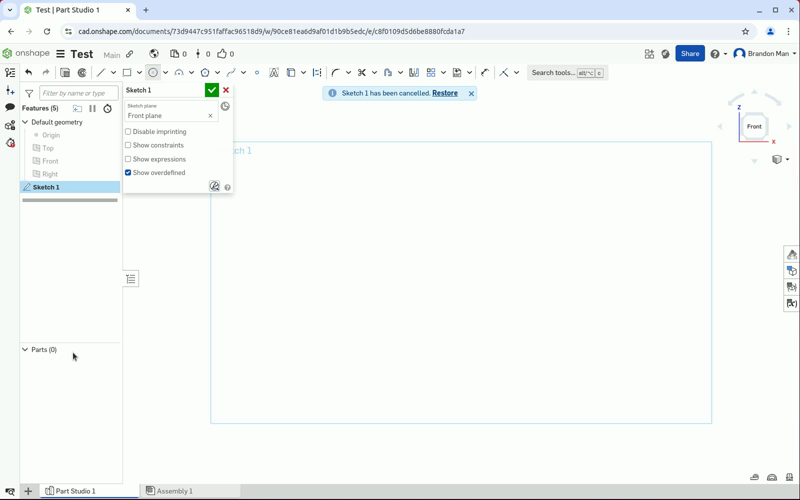
mouse_move(561, 282)
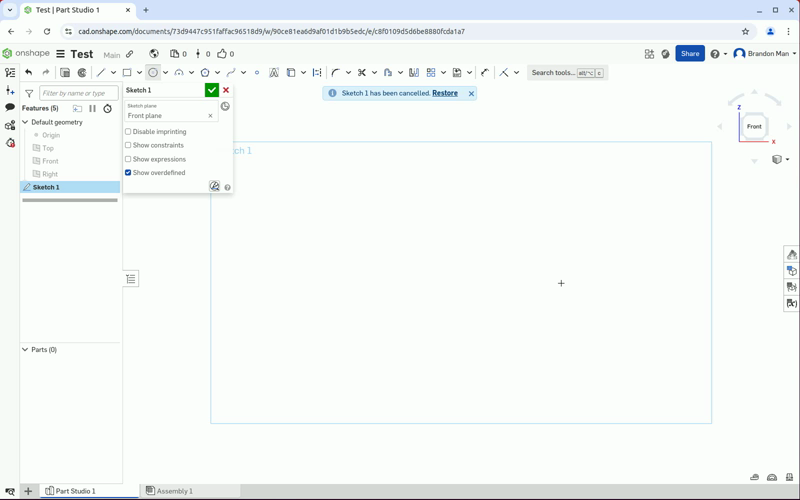
click(561, 282)
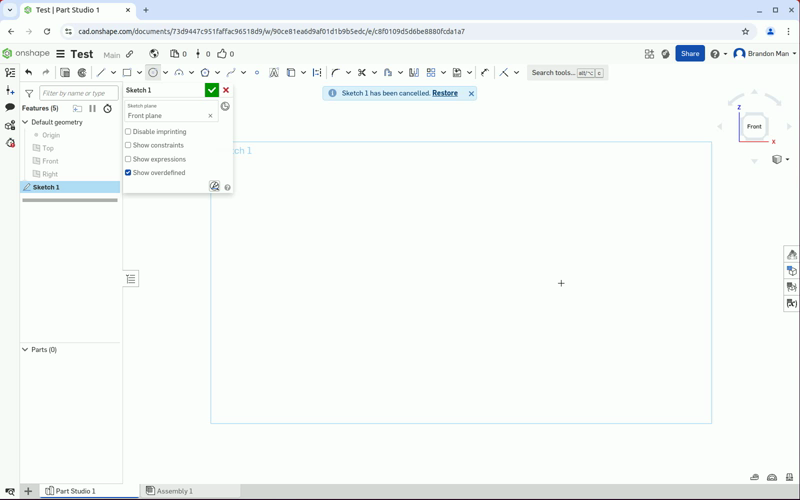
key_up(shift)
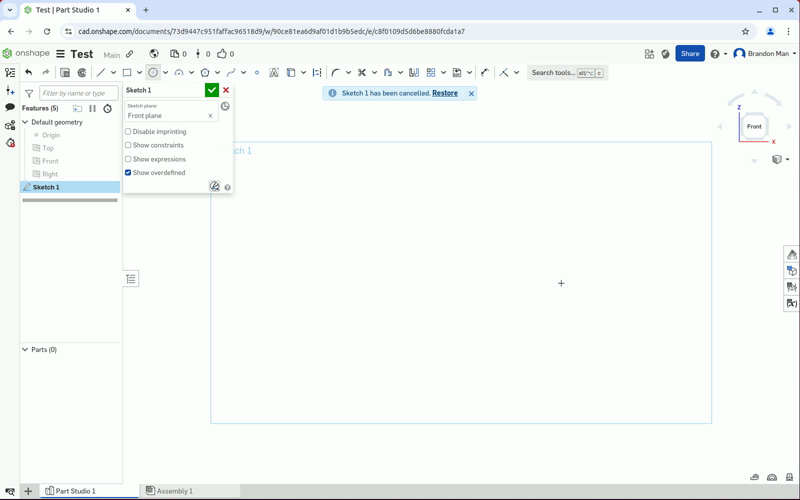
mouse_move(569, 282)
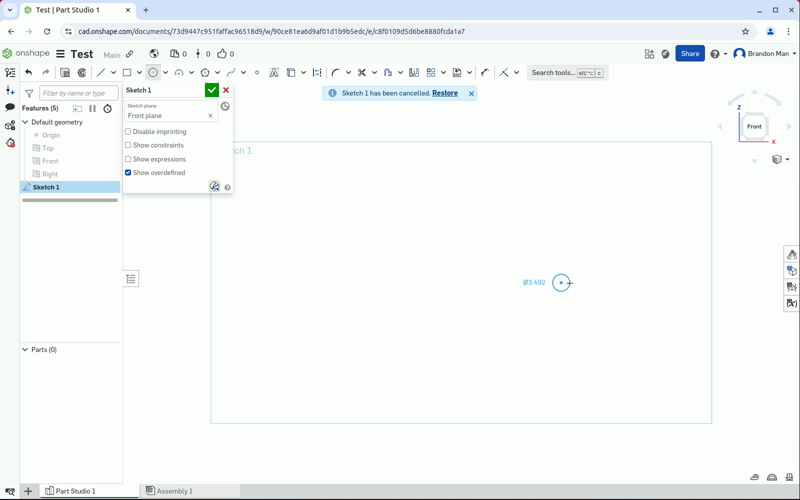
click(569, 282)
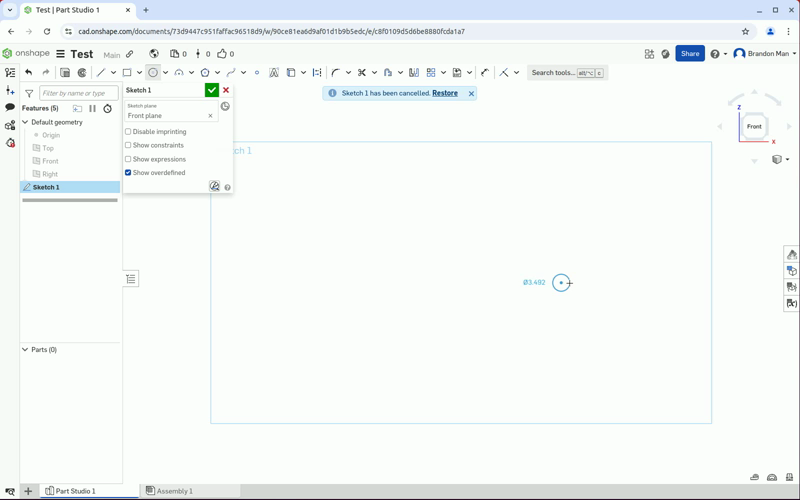
key(esc)
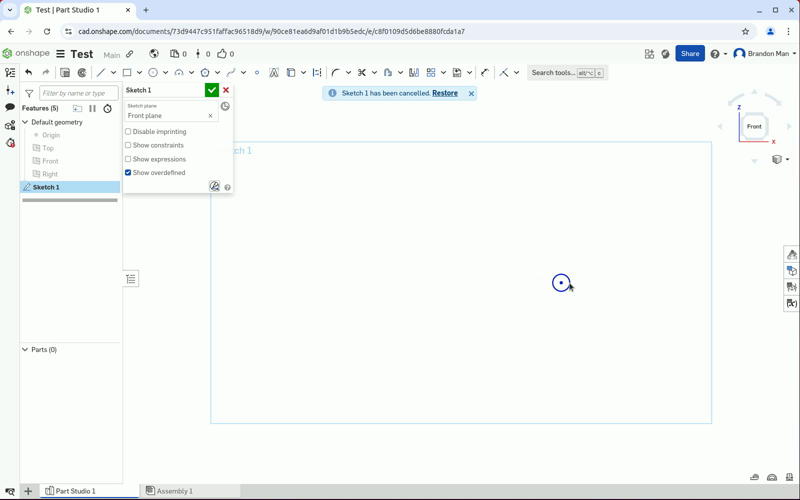
mouse_move(555, 282)
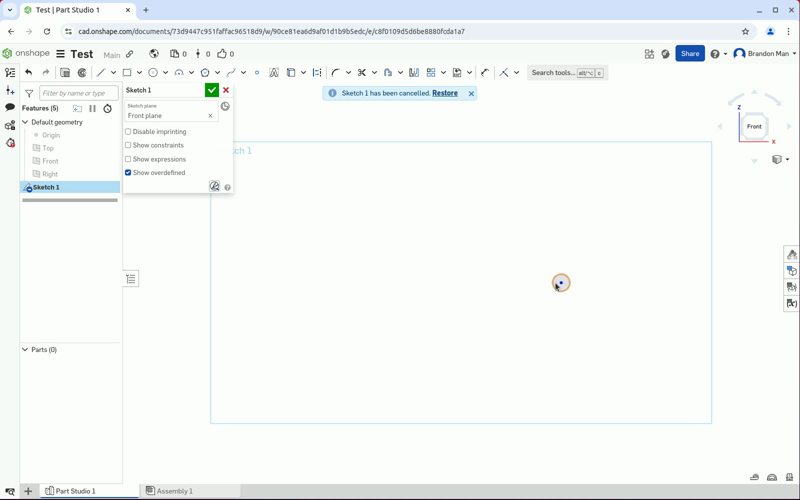
scroll(6)
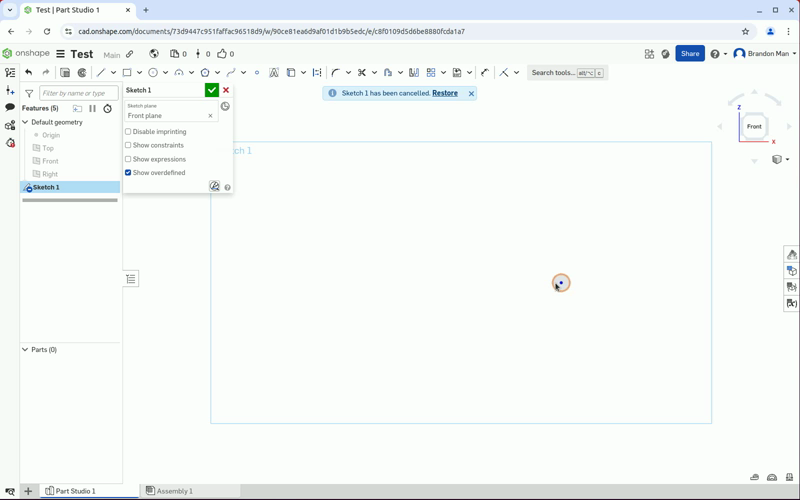
scroll(6)
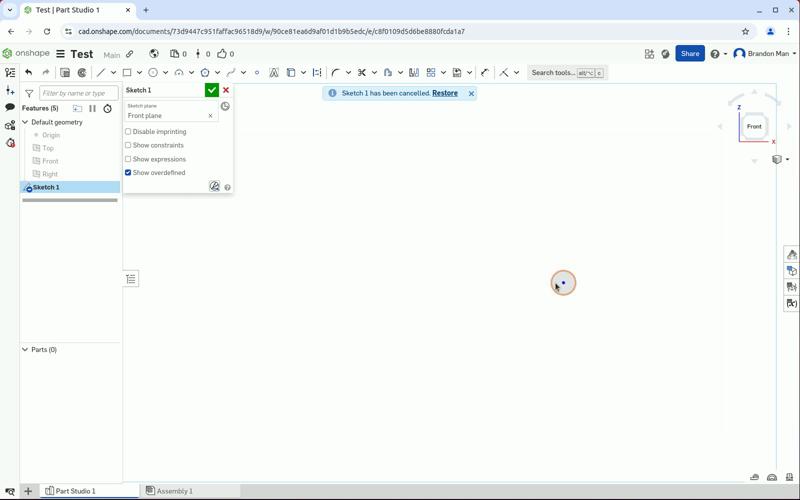
scroll(6)
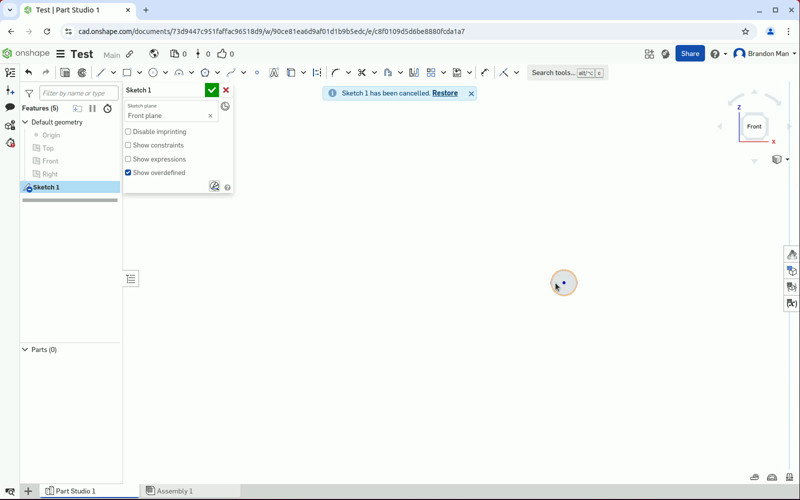
scroll(6)
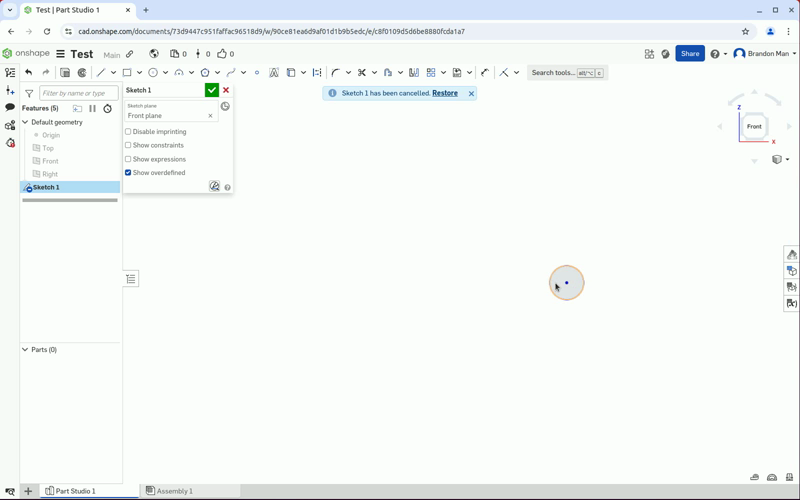
scroll(6)
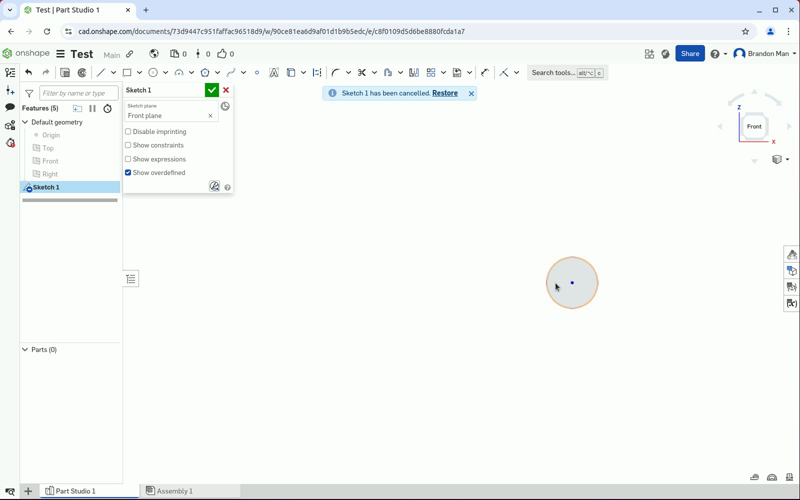
scroll(6)
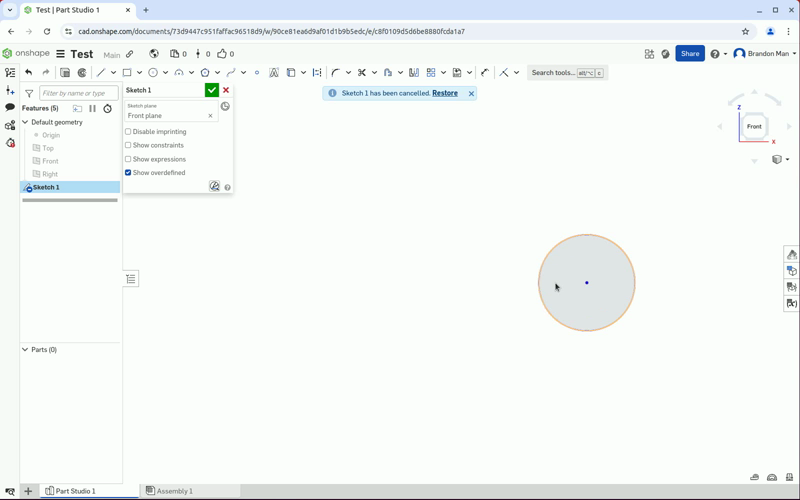
scroll(6)
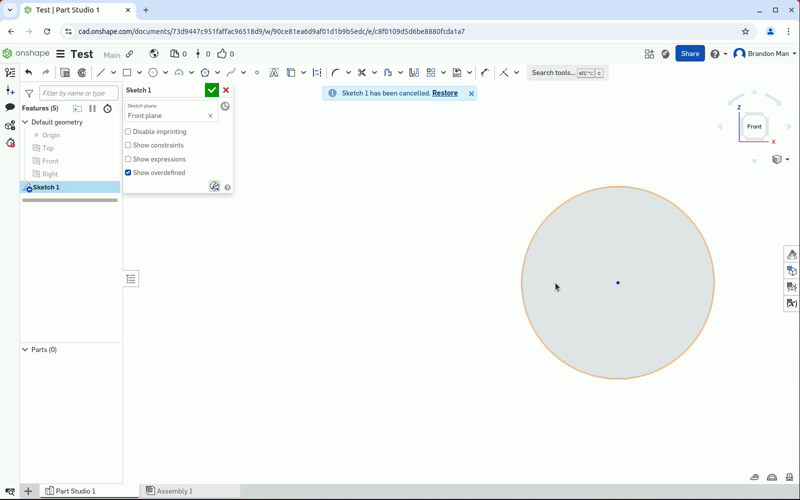
click(555, 282)
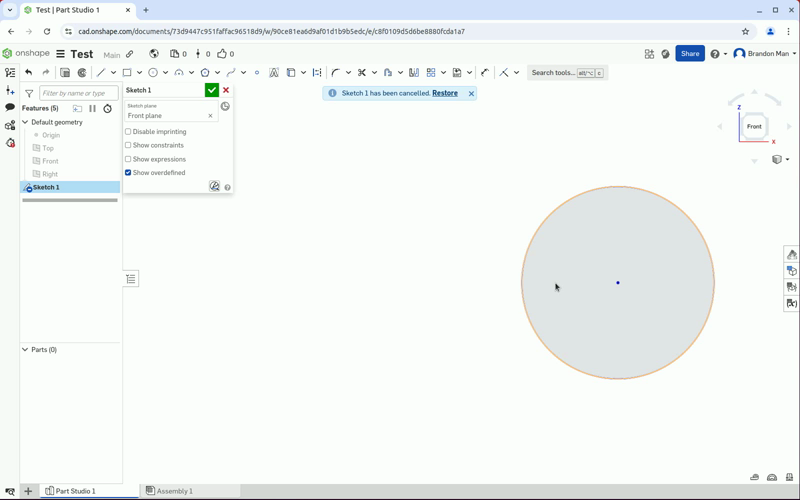
scroll(-6)
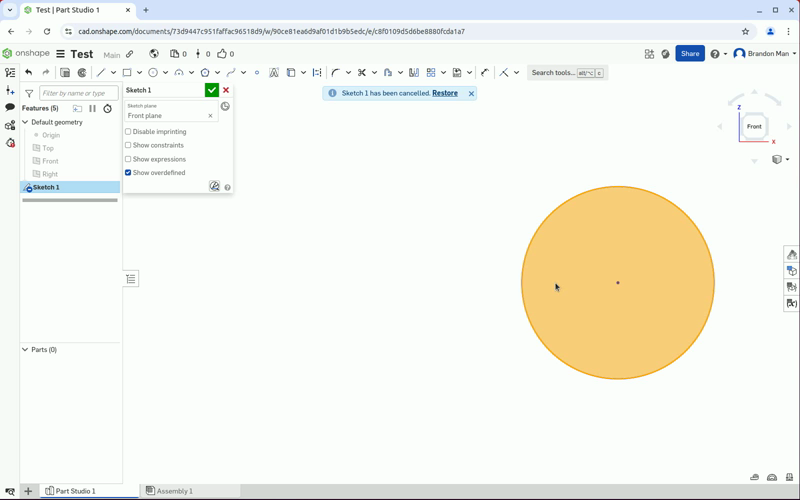
scroll(-6)
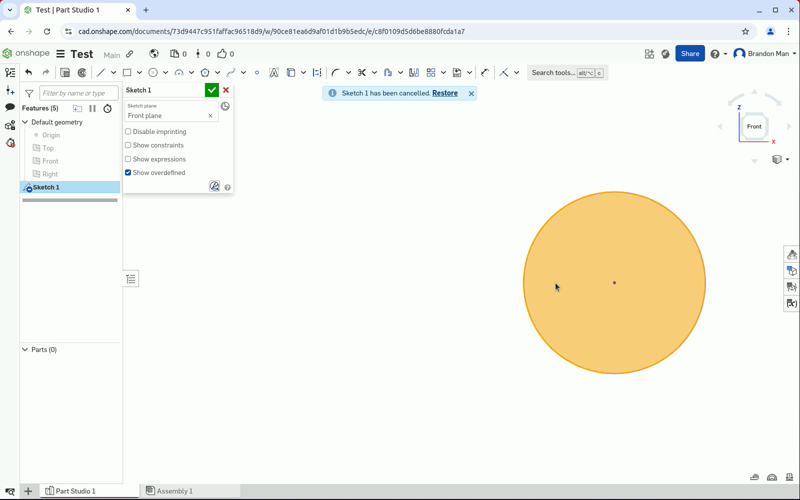
scroll(-6)
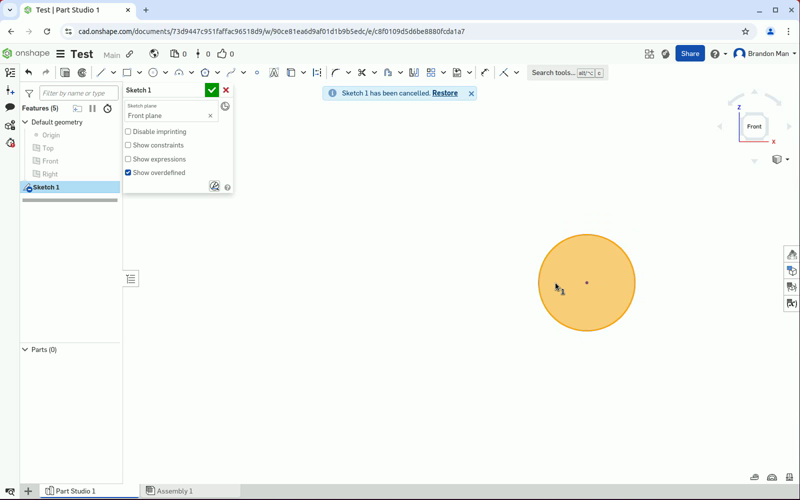
scroll(-6)
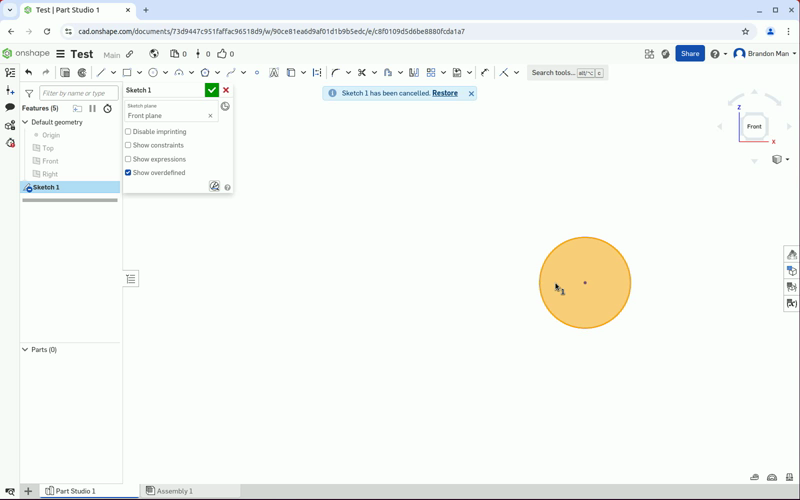
scroll(-6)
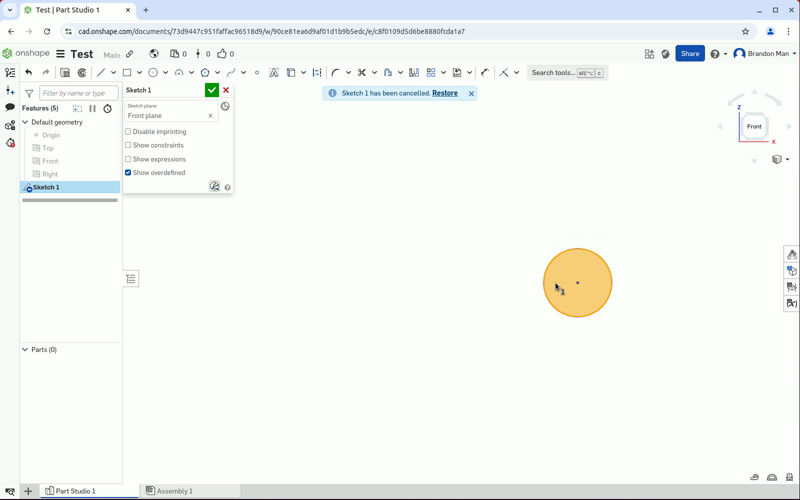
scroll(-6)
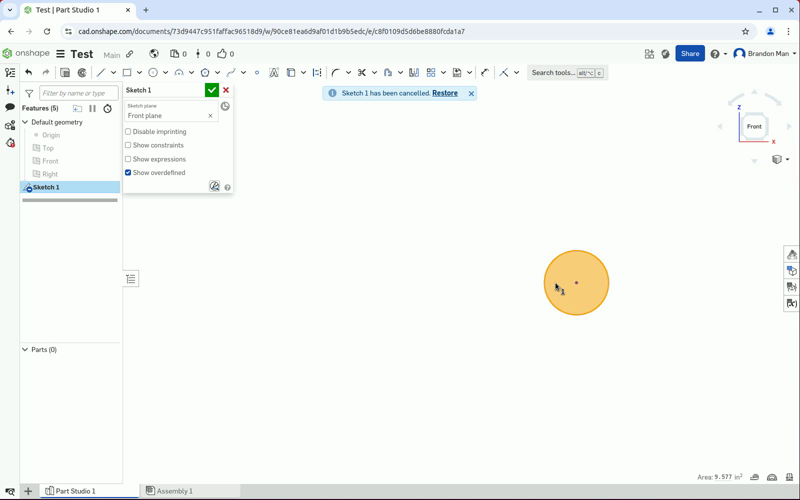
scroll(-6)
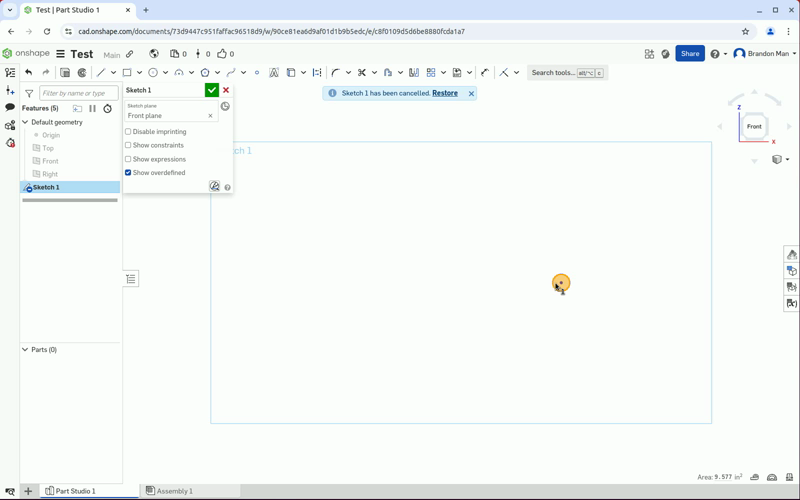
mouse_move(73, 352)
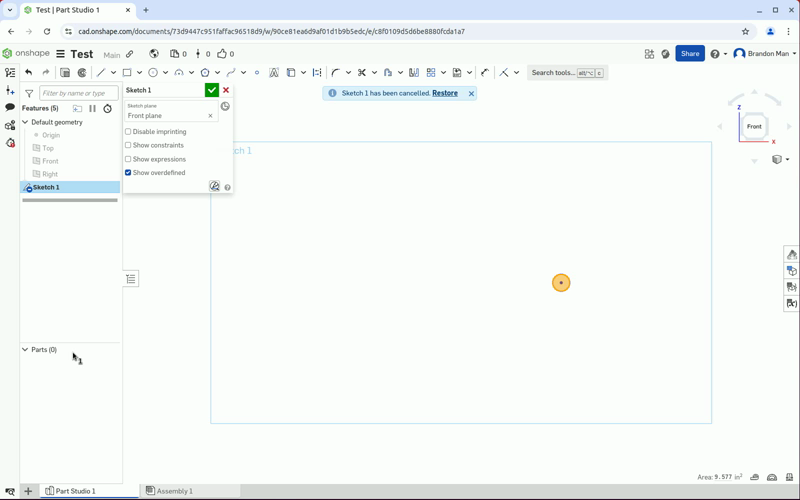
key(shift+y)
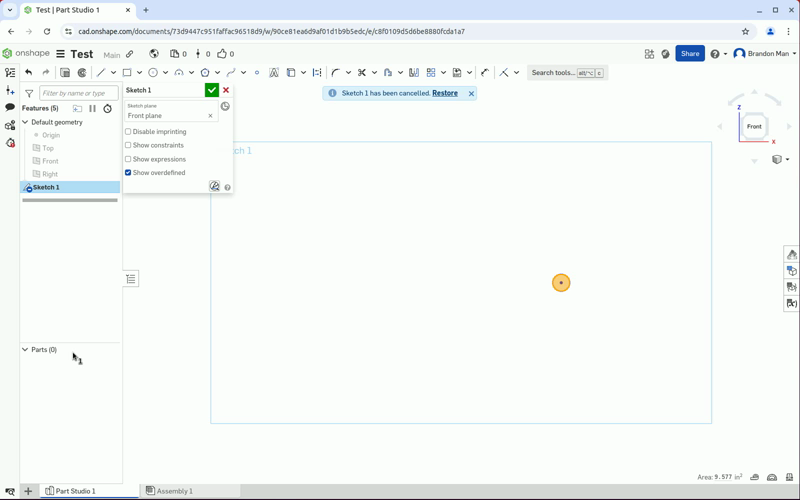
key(shift+e)
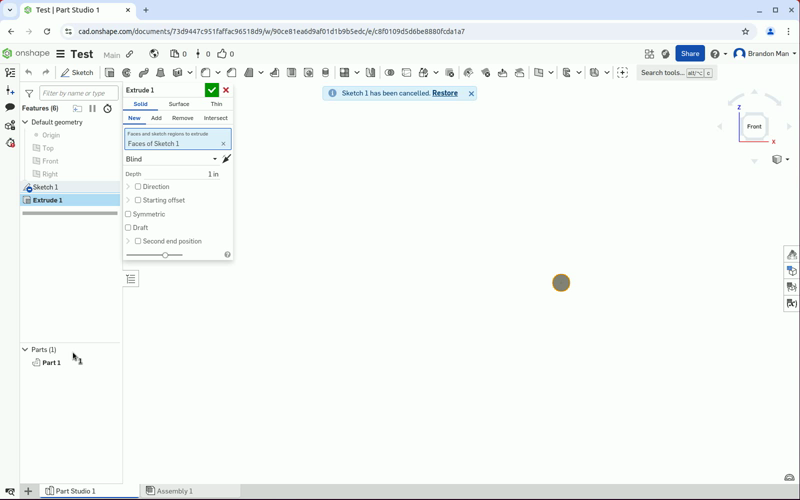
mouse_move(143, 106)
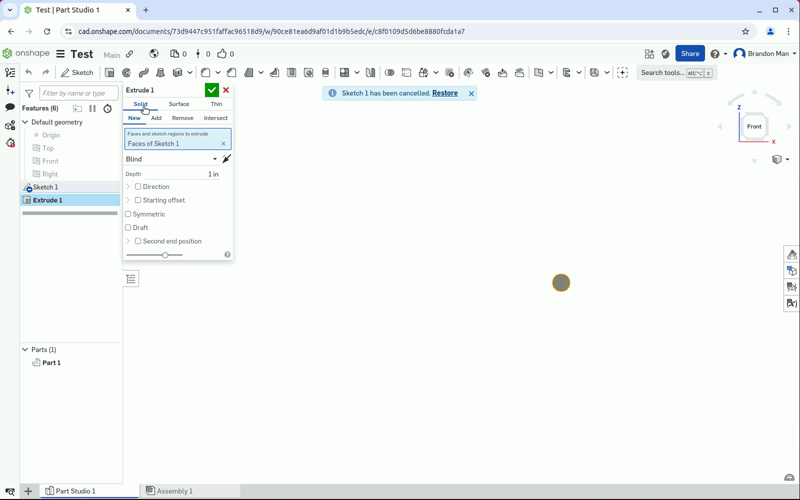
click(143, 106)
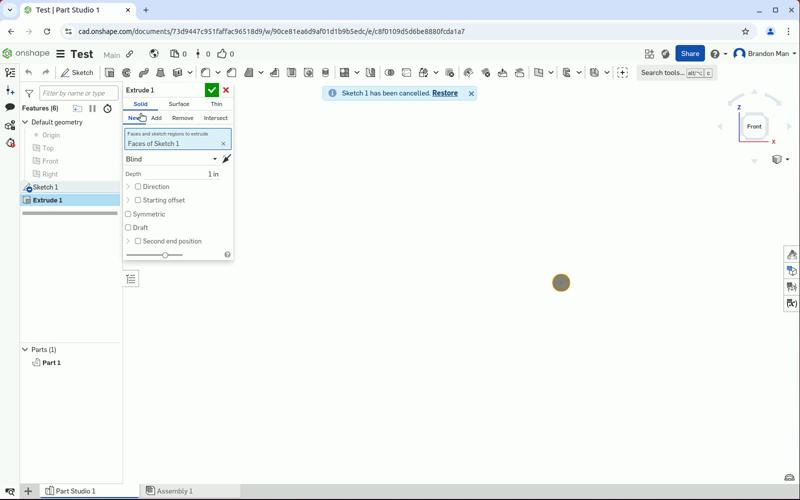
mouse_move(137, 120)
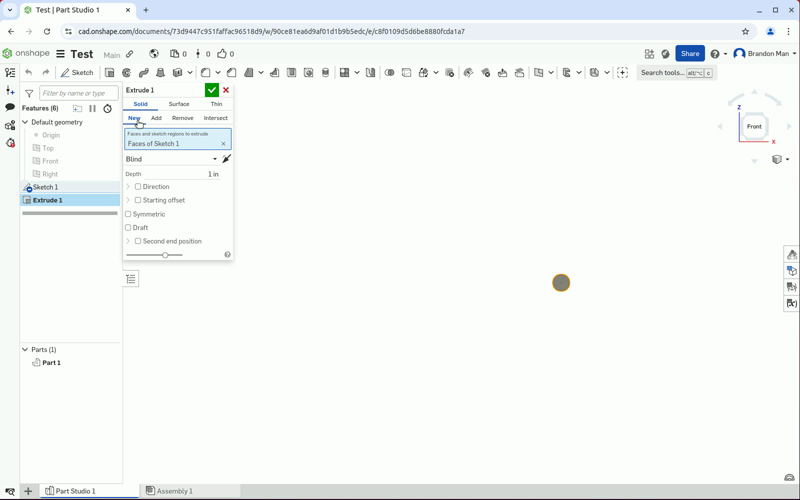
click(137, 120)
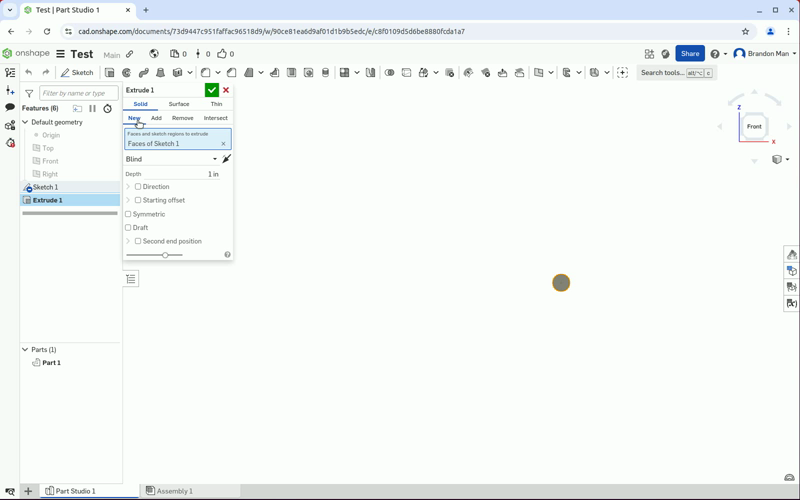
key(tab, 4)
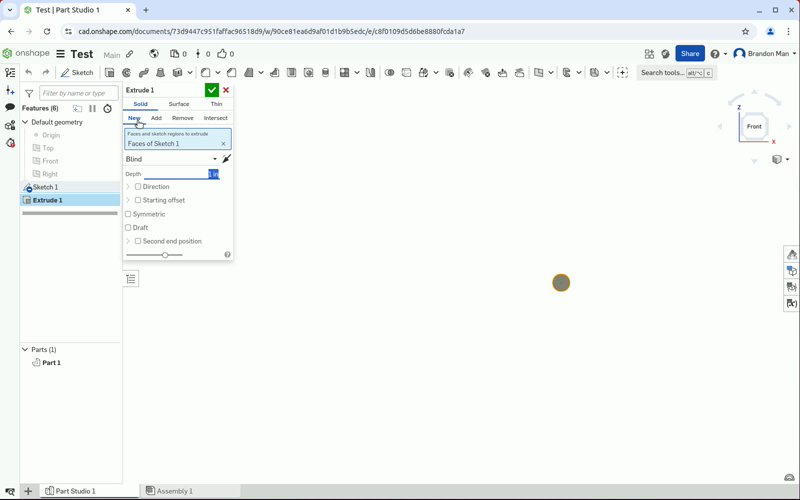
text(45.736)
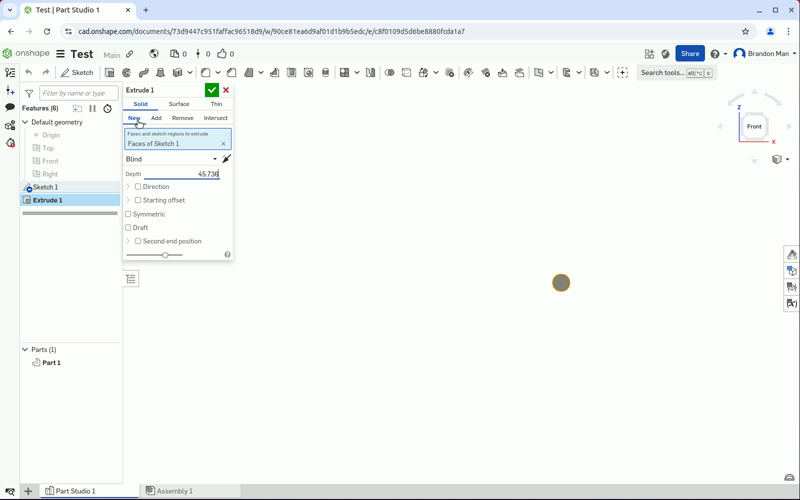
key(tab, 3)
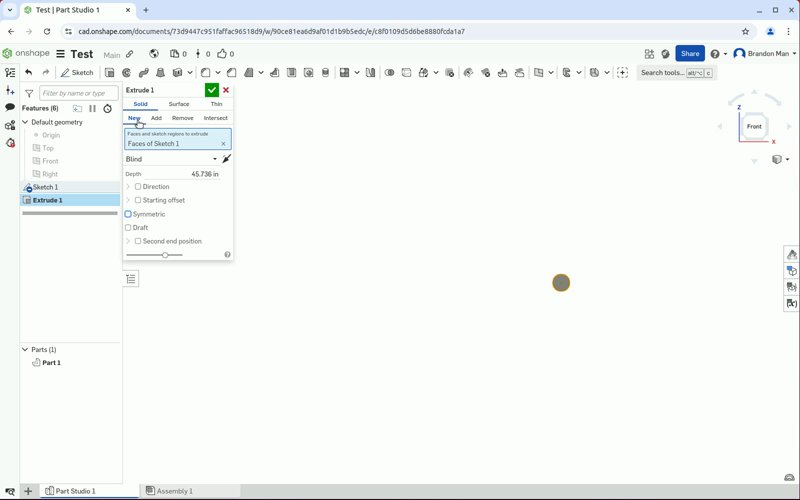
key(space)
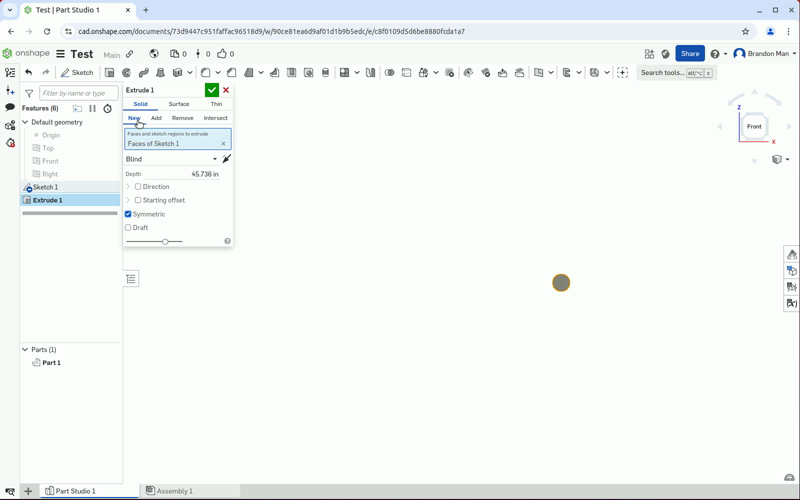
key(enter)
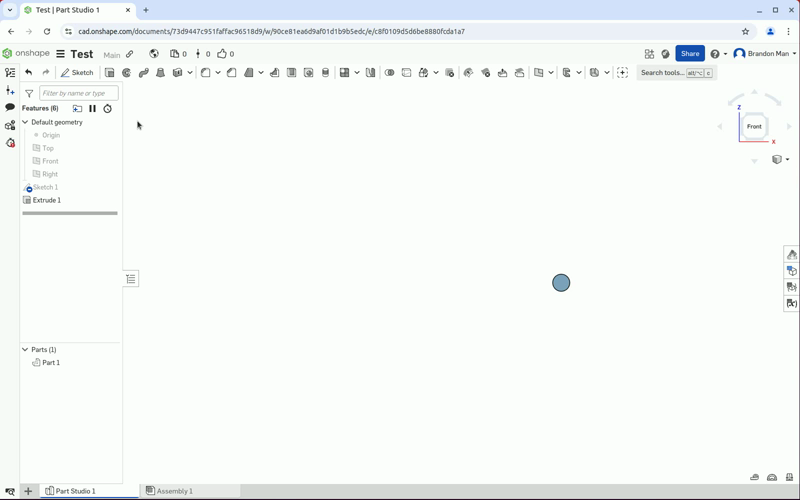
key(shift+h)
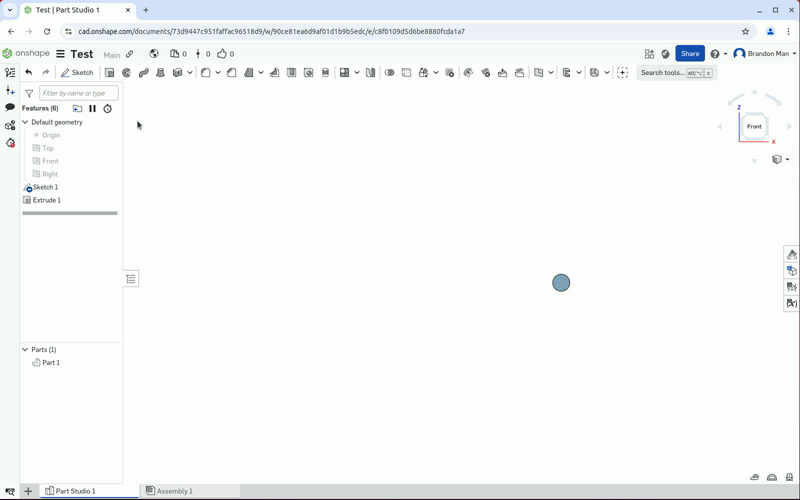
key(shift+h)
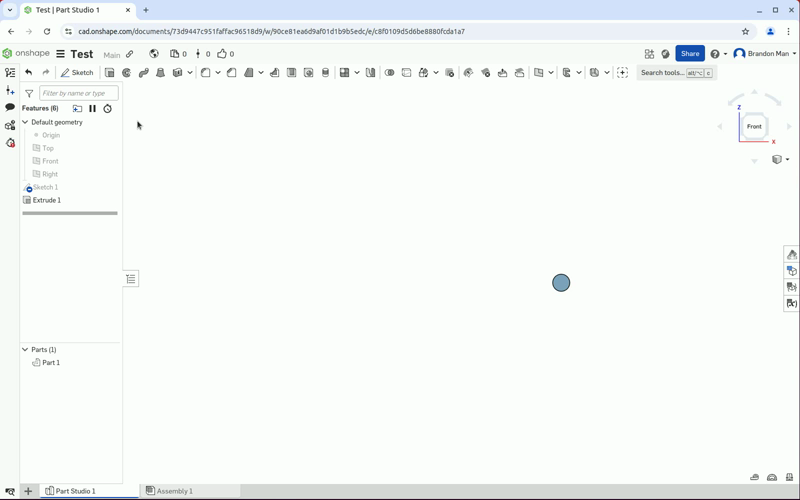
mouse_move(73, 189)
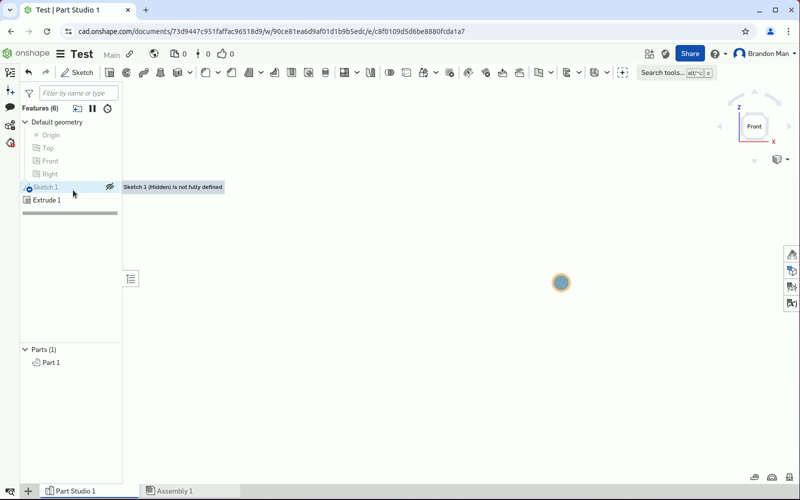
click(73, 189)
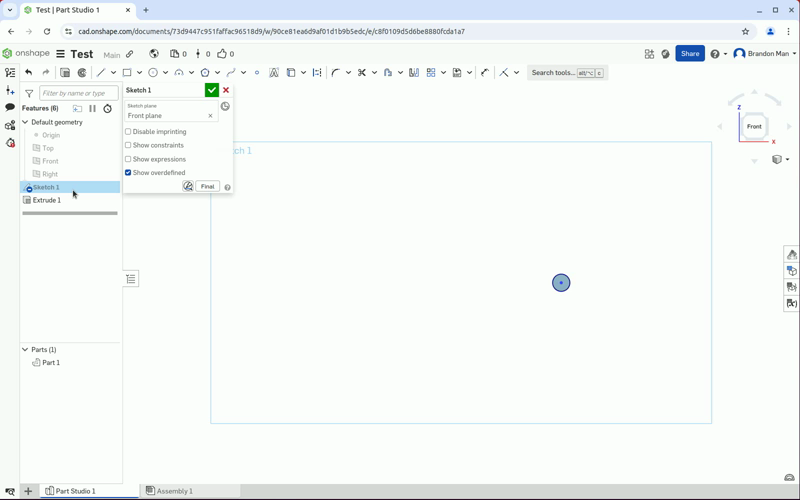
mouse_move(229, 92)
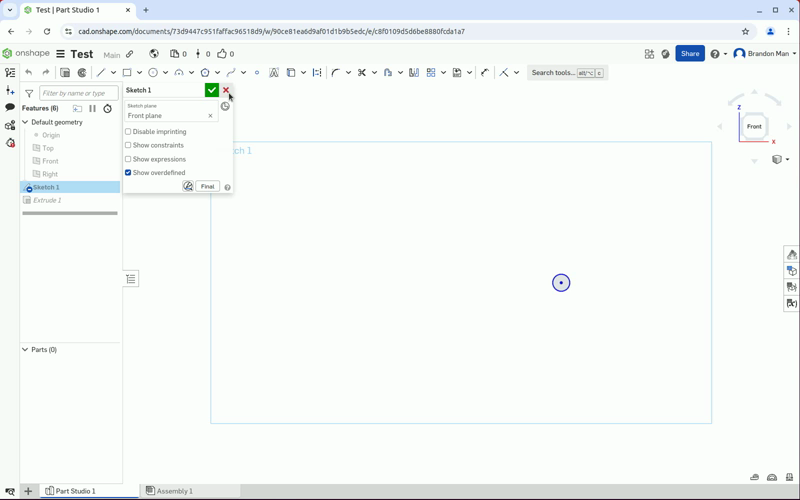
click(229, 92)
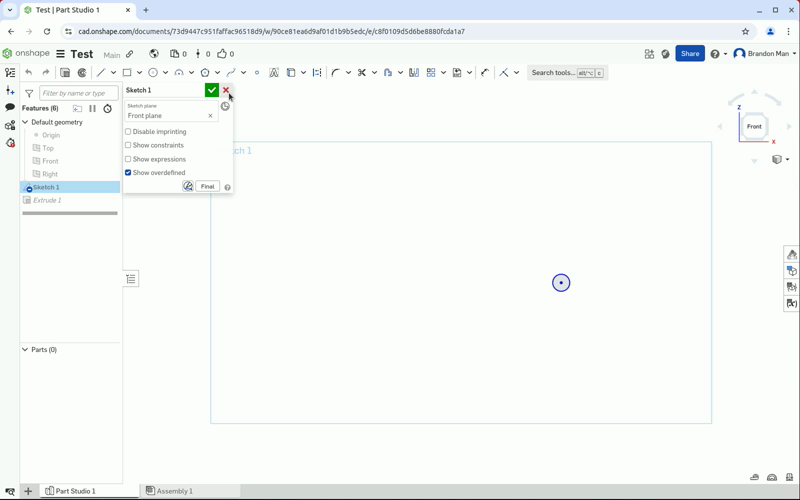
key(shift+s)
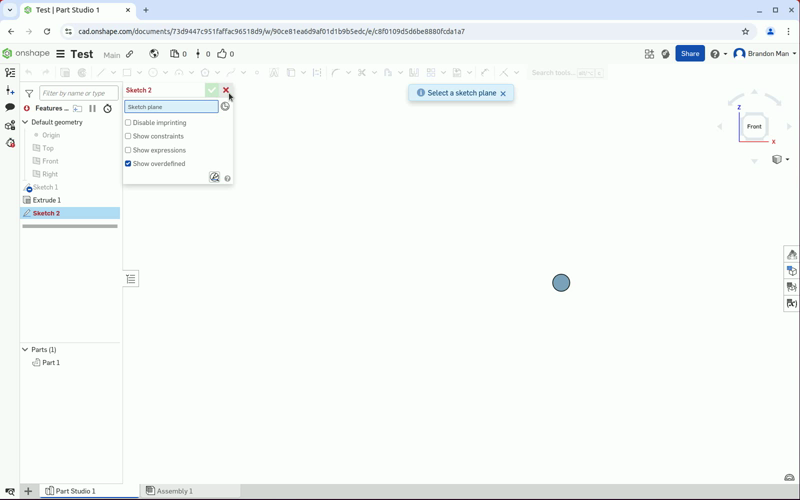
mouse_move(73, 163)
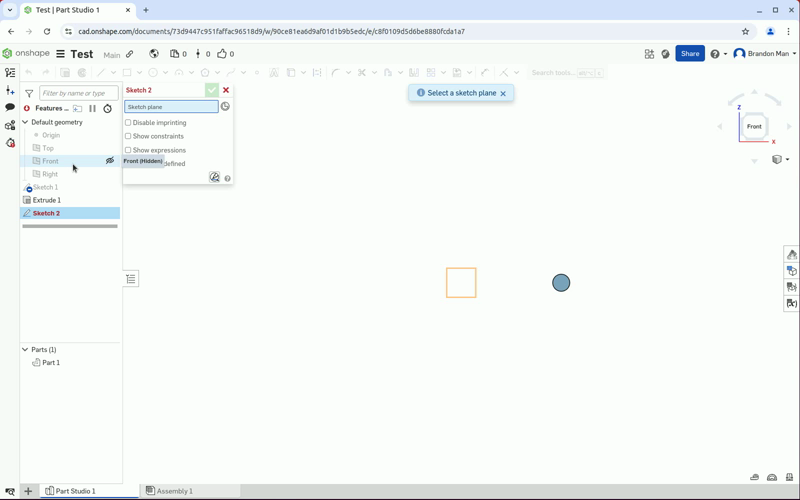
click(73, 163)
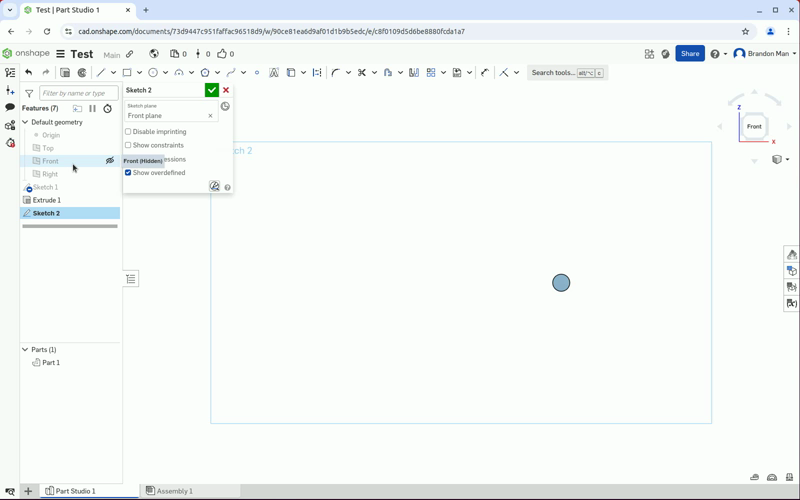
mouse_move(73, 352)
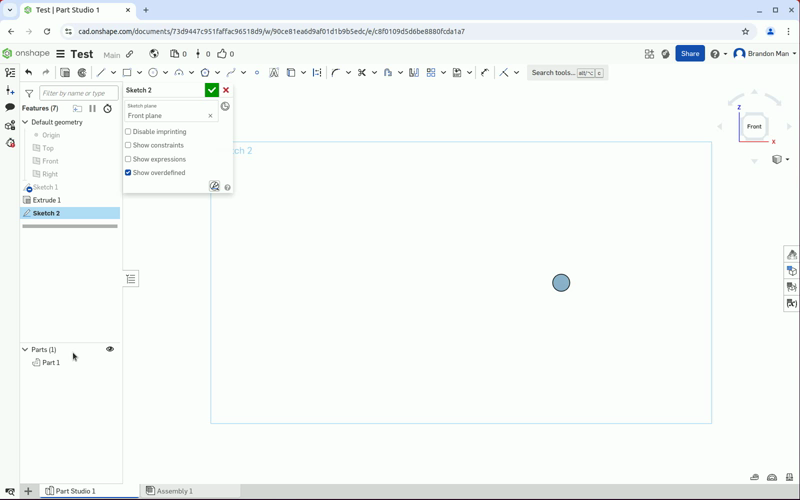
key(y)
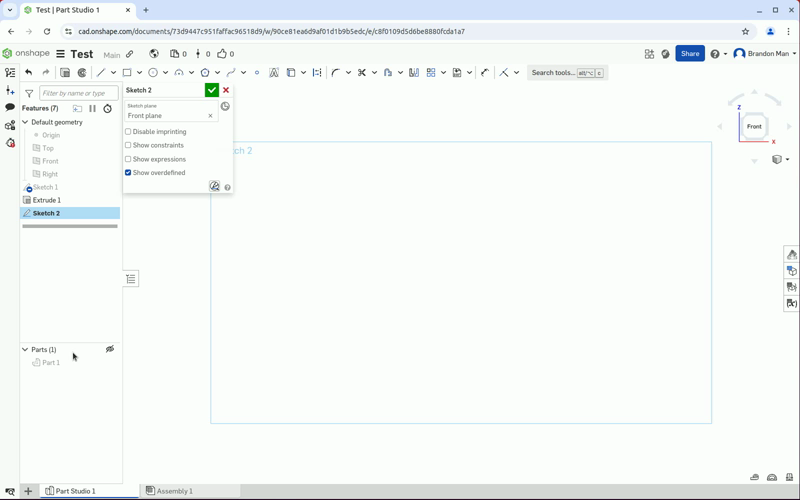
key(c)
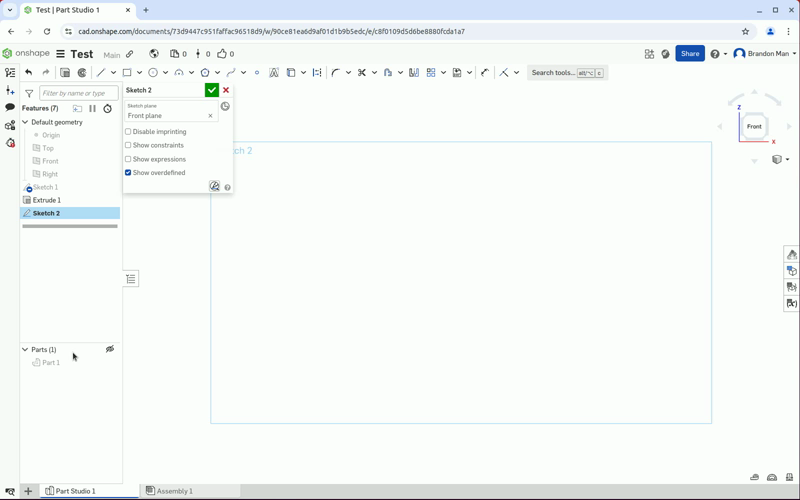
key_down(shift)
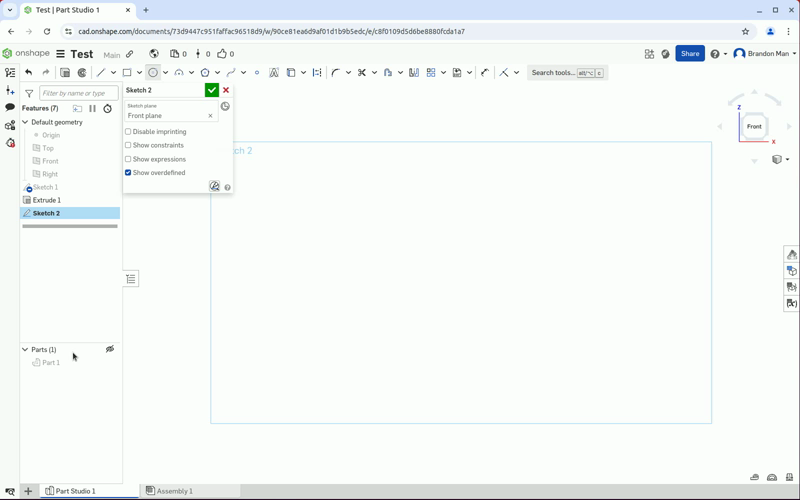
mouse_move(360, 282)
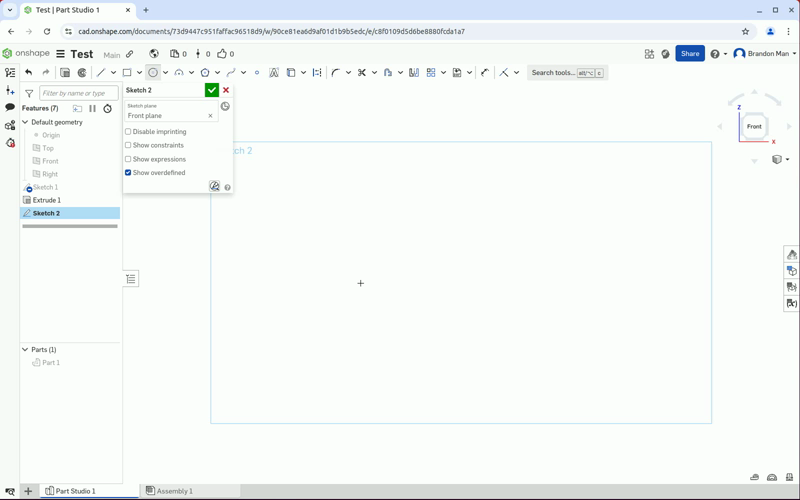
click(360, 282)
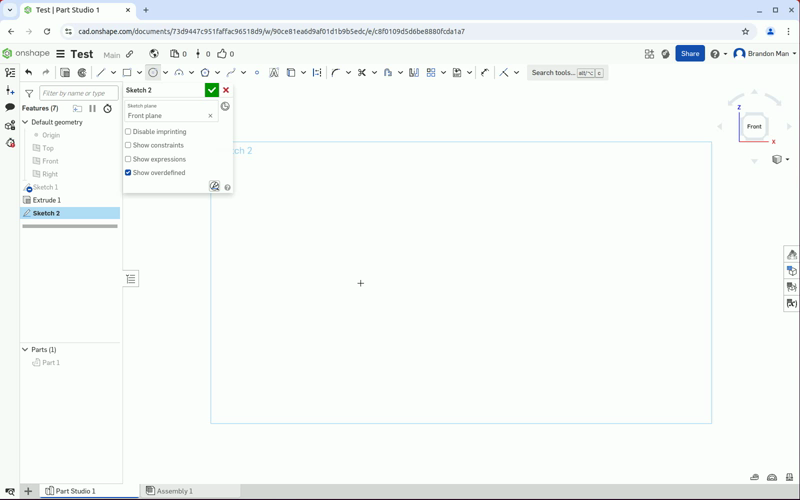
key_up(shift)
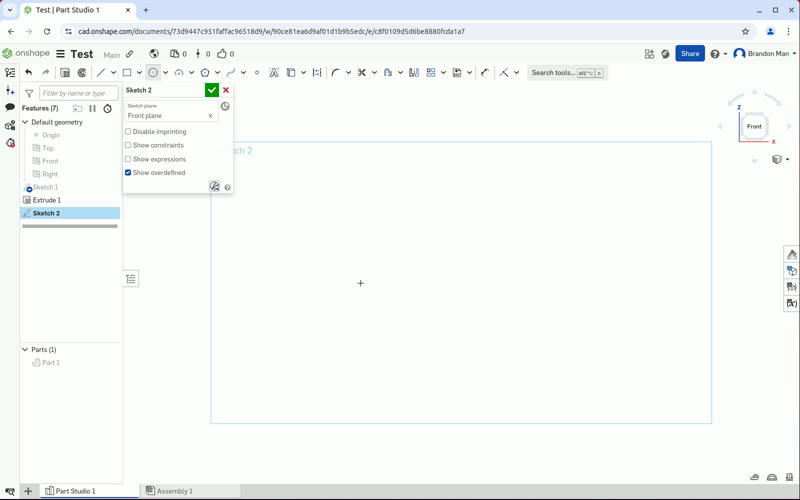
mouse_move(369, 282)
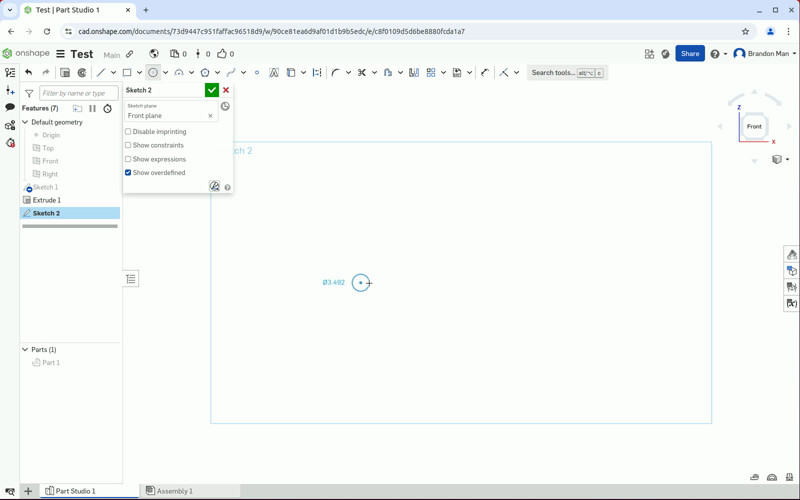
click(369, 282)
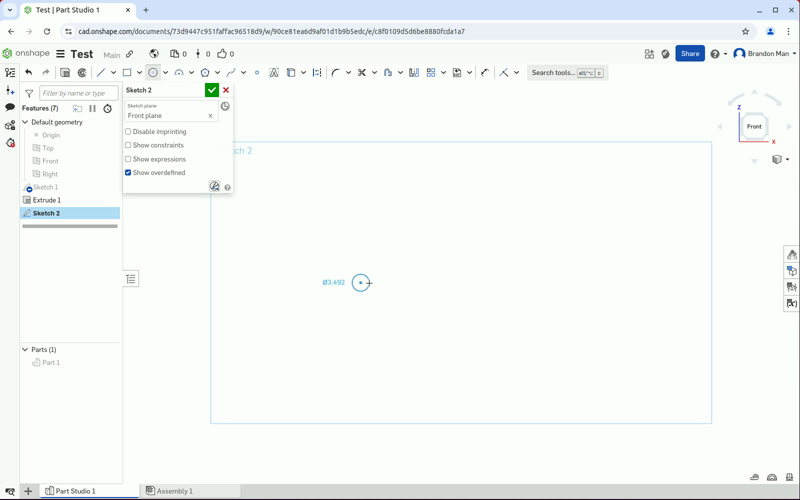
key(esc)
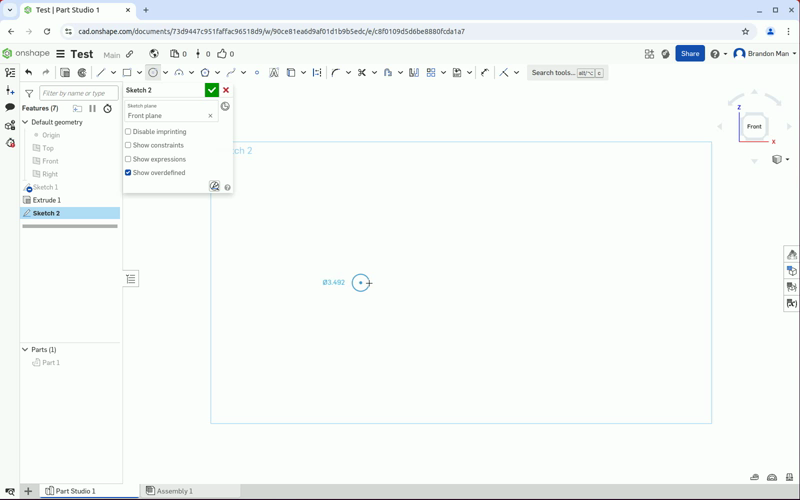
mouse_move(355, 285)
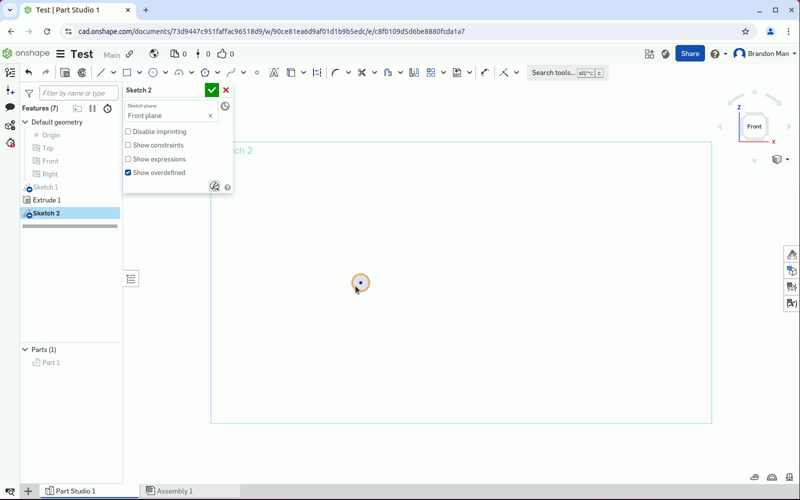
scroll(6)
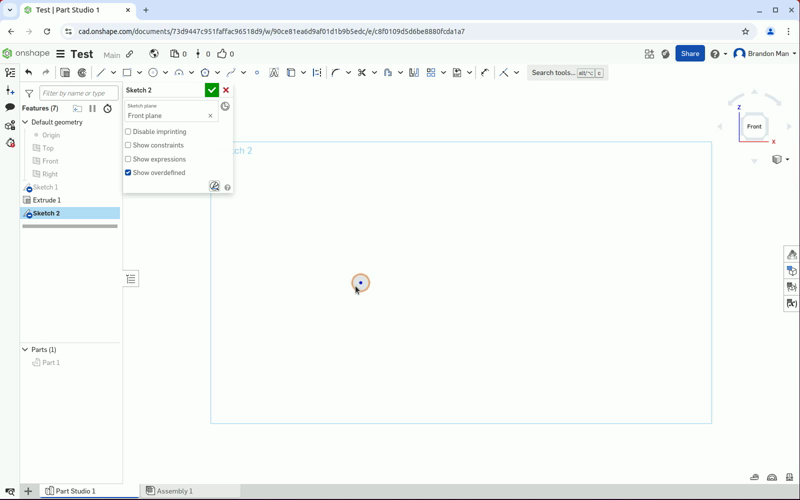
scroll(6)
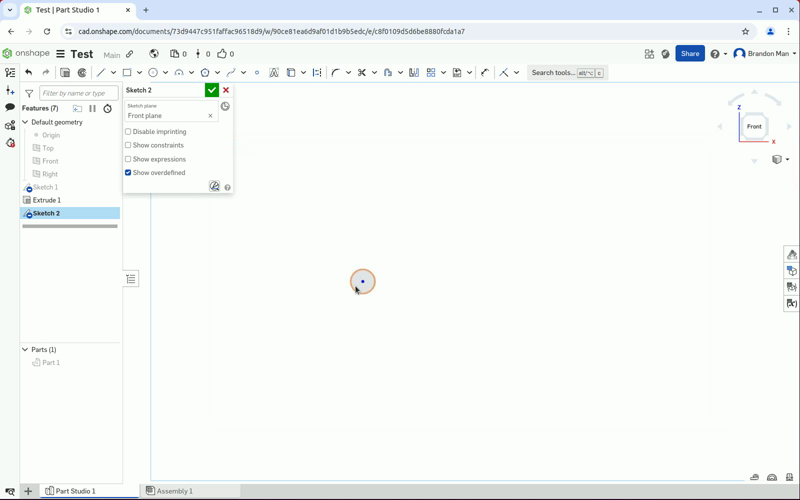
scroll(6)
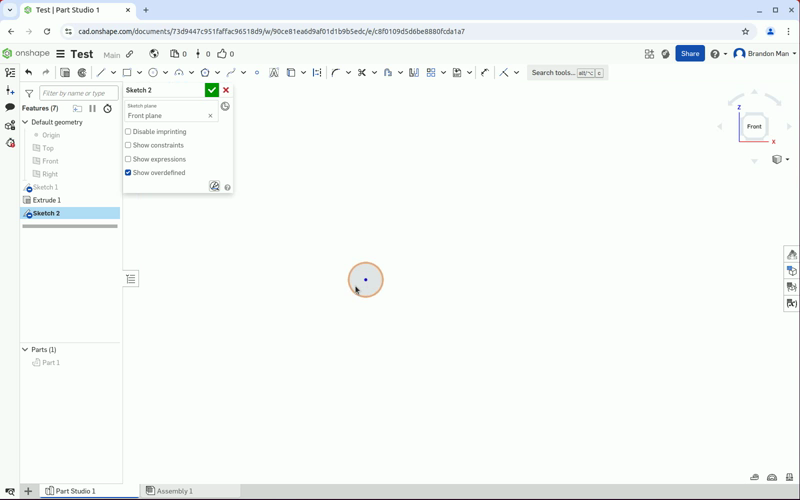
scroll(6)
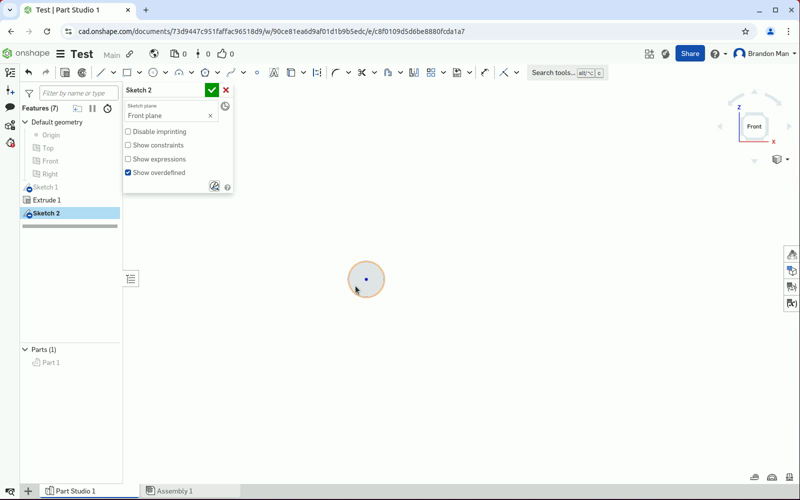
scroll(6)
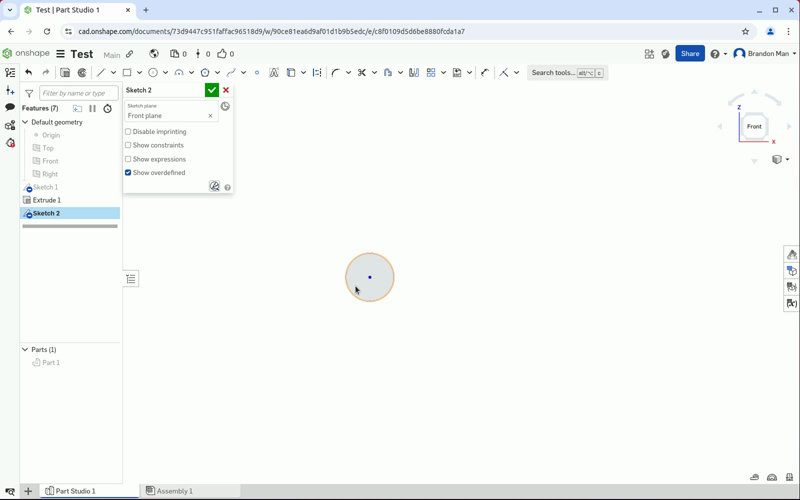
scroll(6)
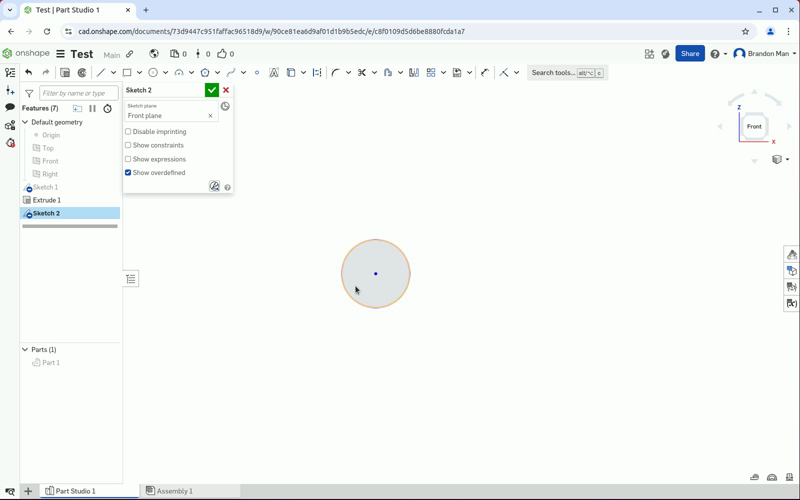
scroll(6)
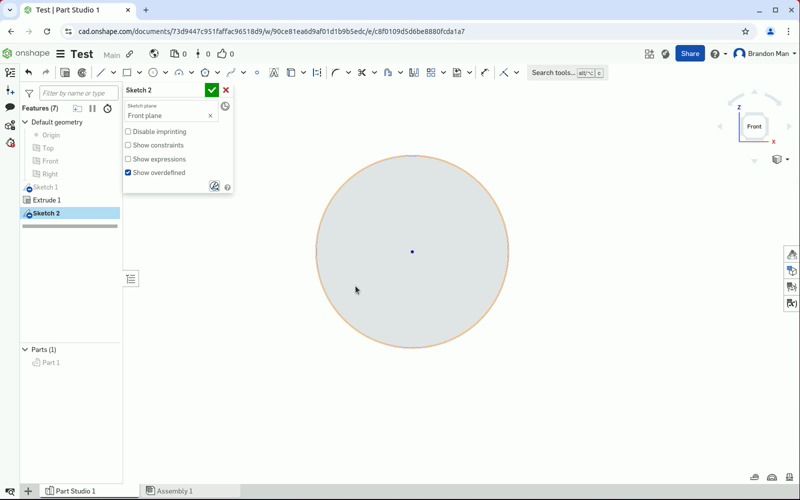
click(355, 285)
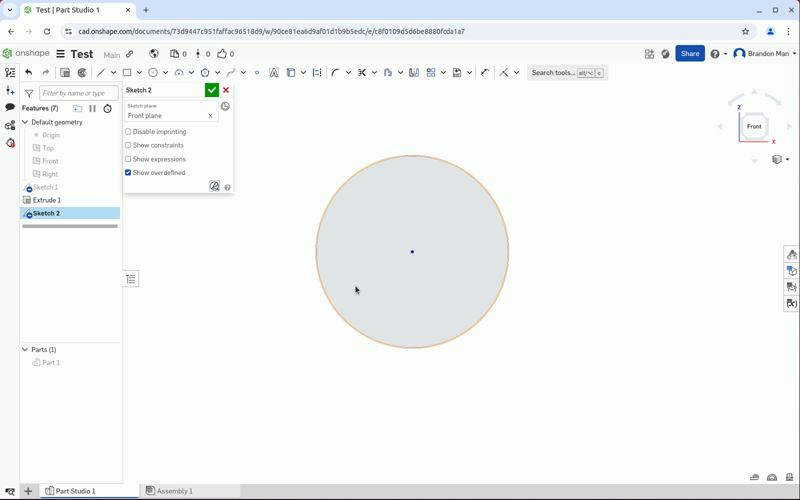
scroll(-6)
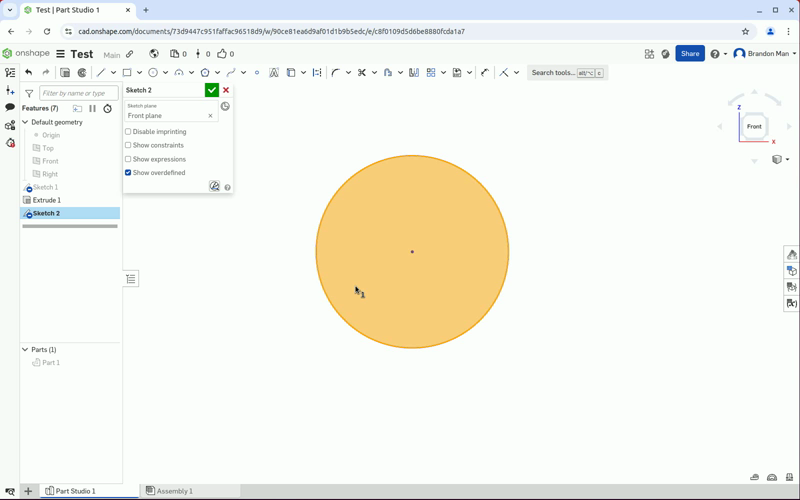
scroll(-6)
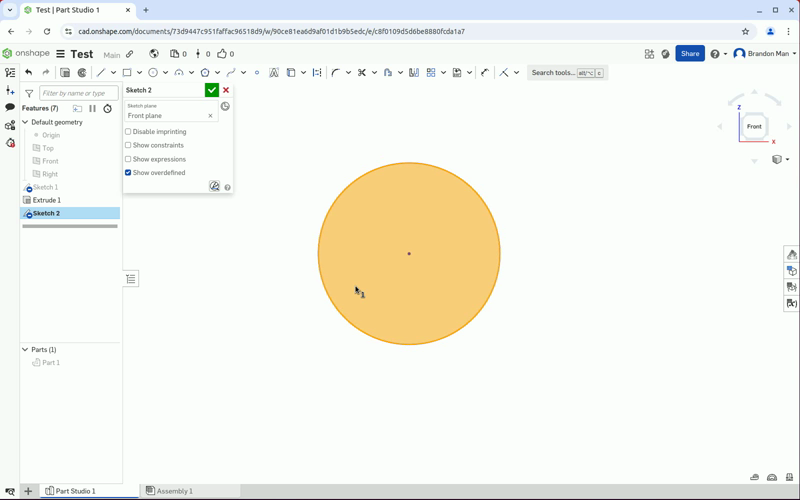
scroll(-6)
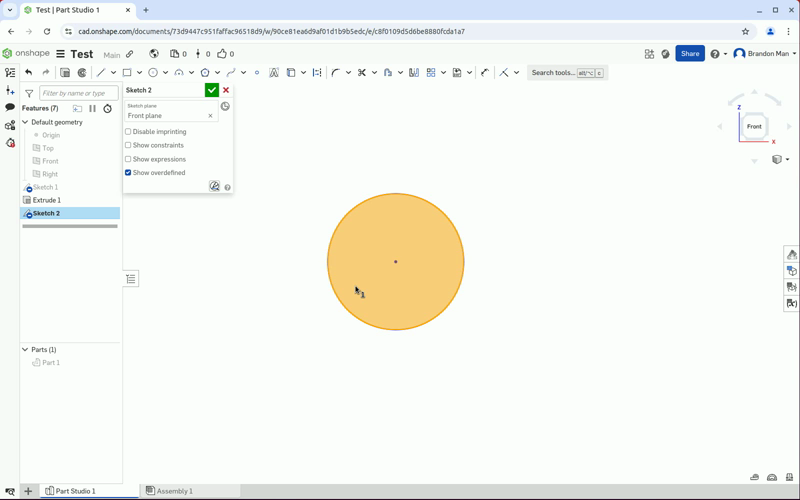
scroll(-6)
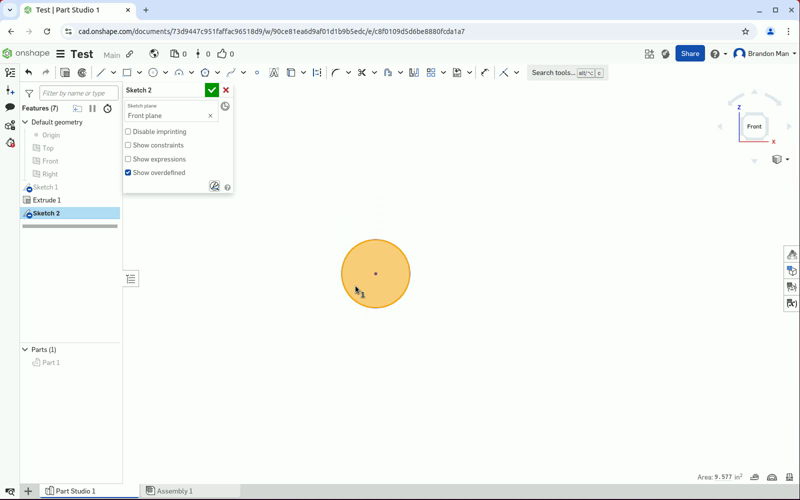
scroll(-6)
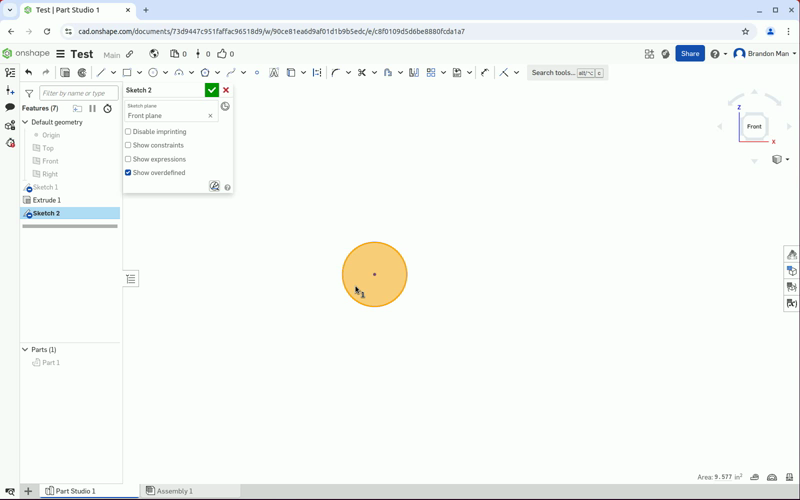
scroll(-6)
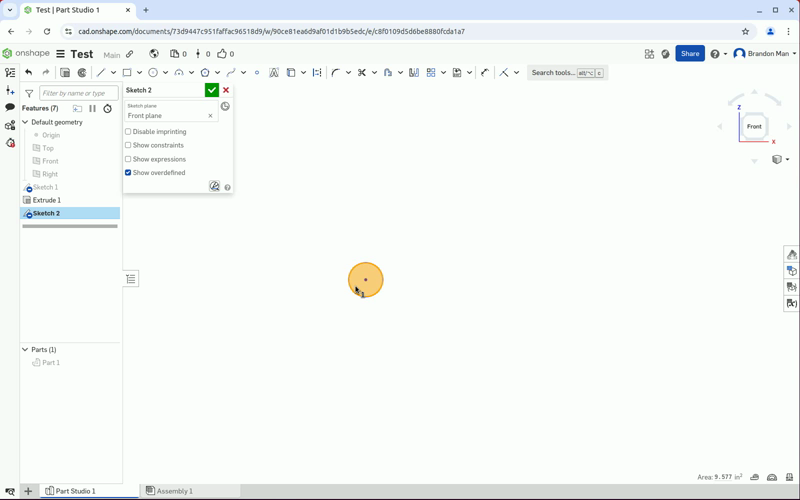
scroll(-6)
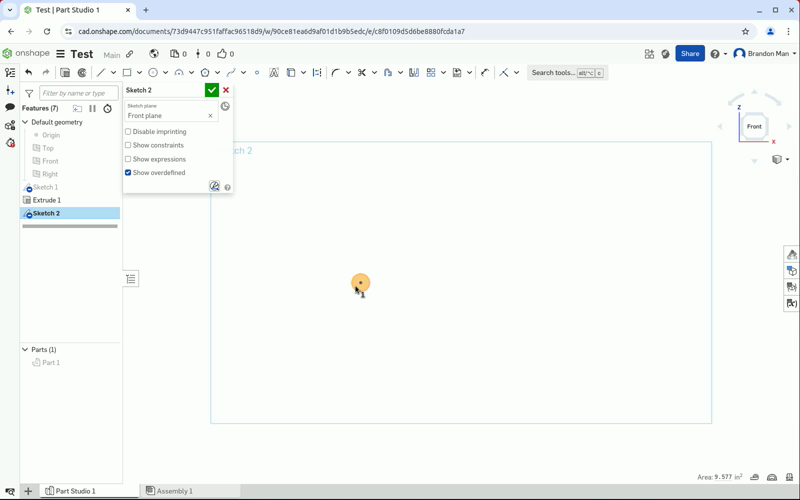
mouse_move(73, 352)
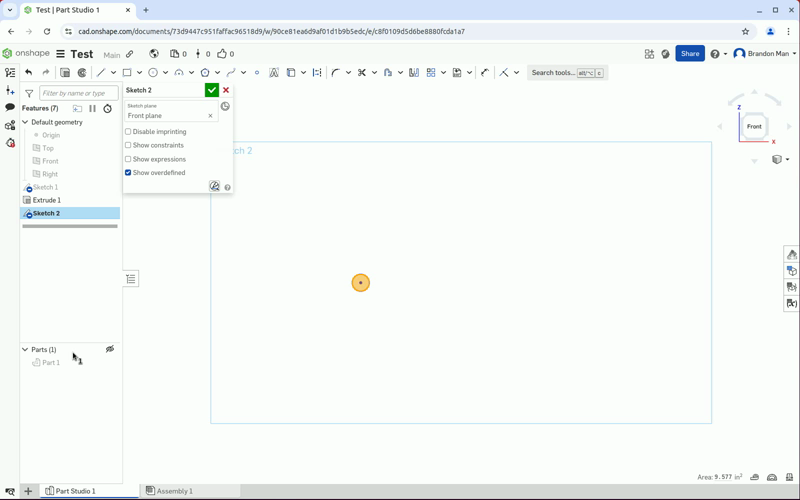
key(shift+y)
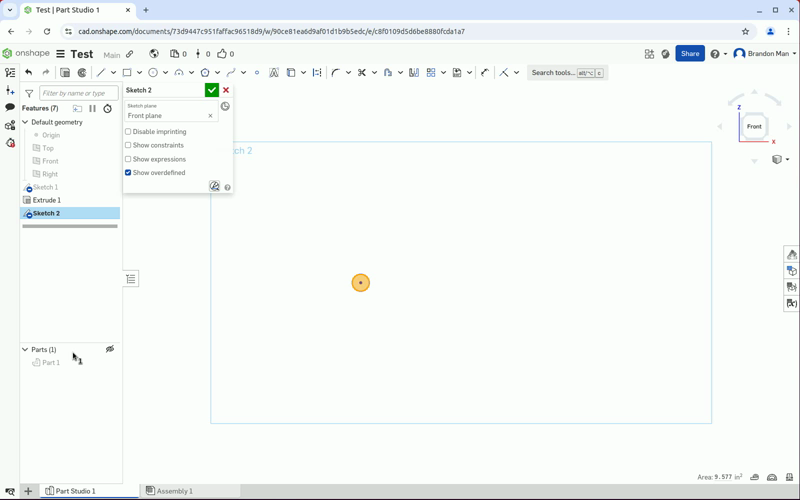
key(shift+e)
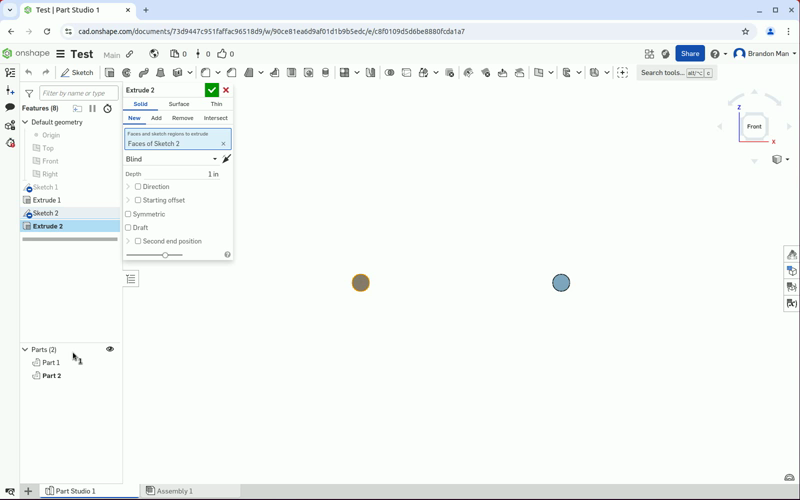
mouse_move(143, 106)
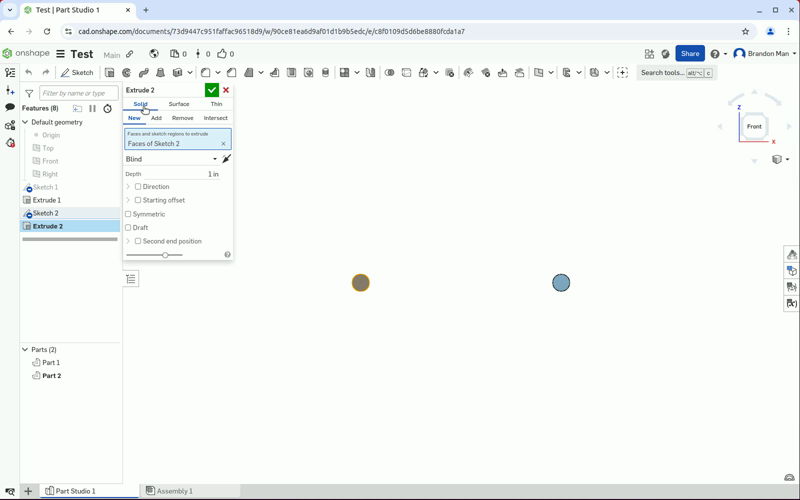
click(143, 106)
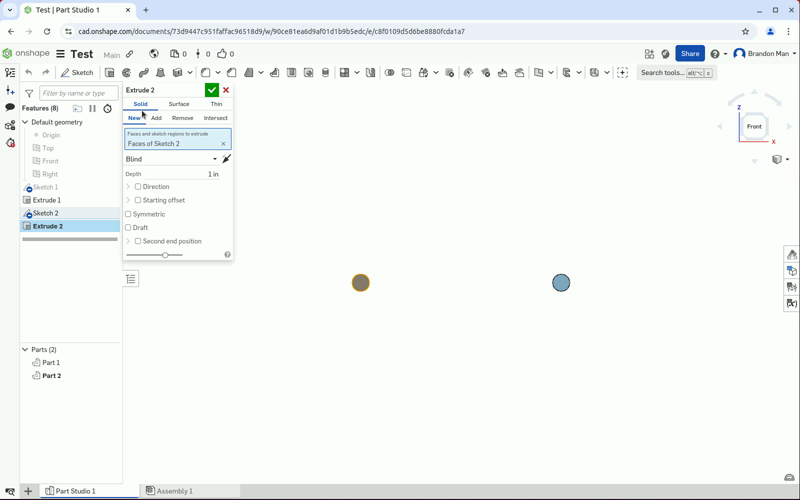
mouse_move(137, 120)
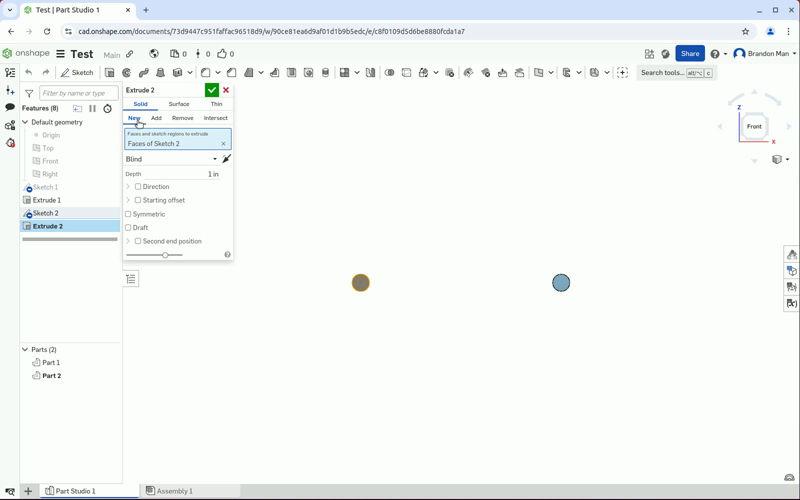
click(137, 120)
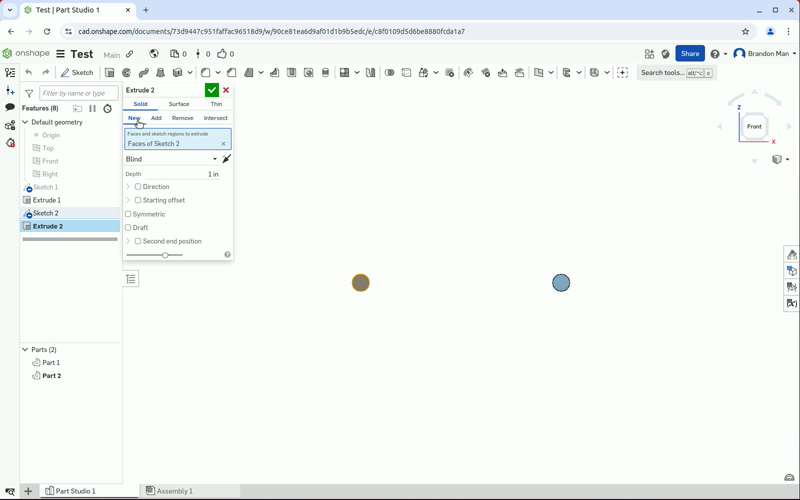
key(tab, 4)
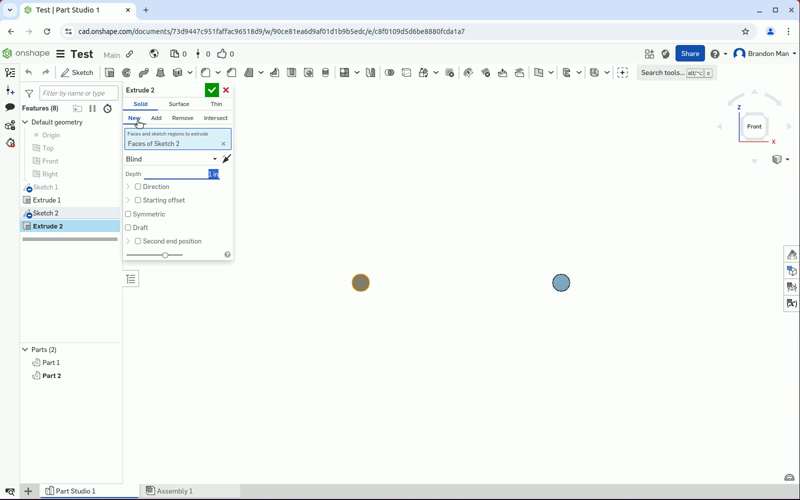
text(45.736)
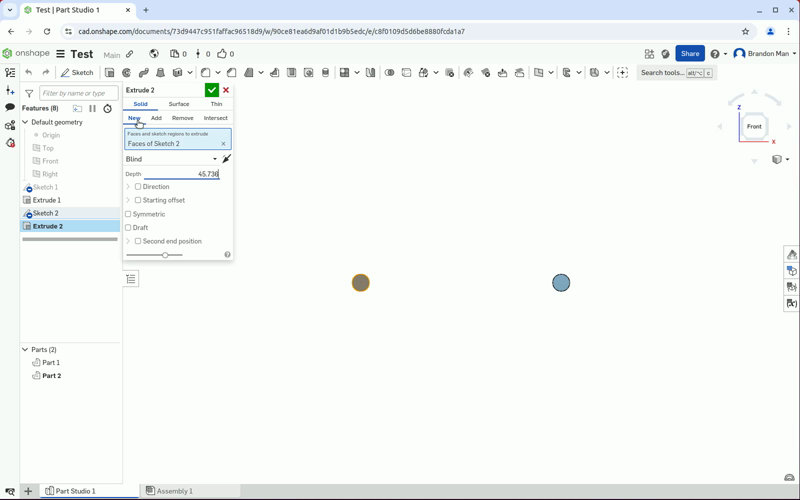
key(tab, 3)
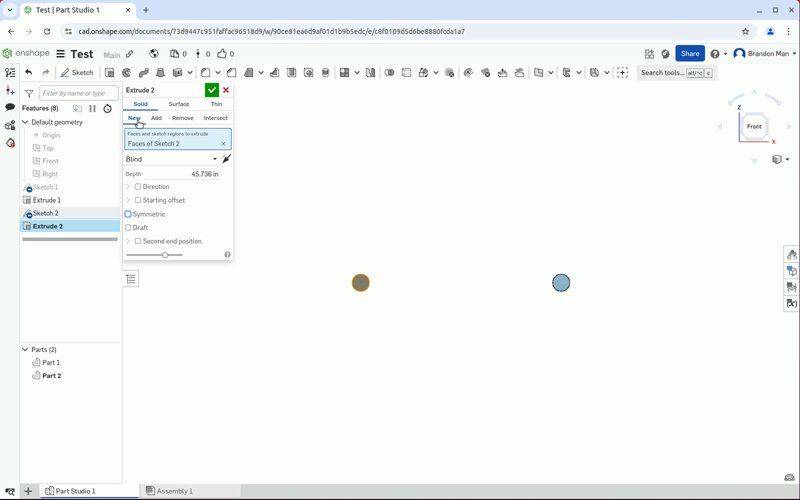
key(space)
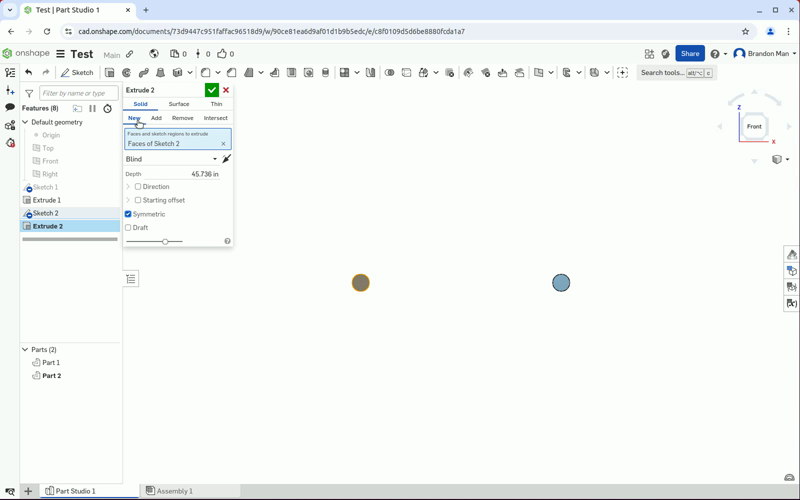
key(enter)
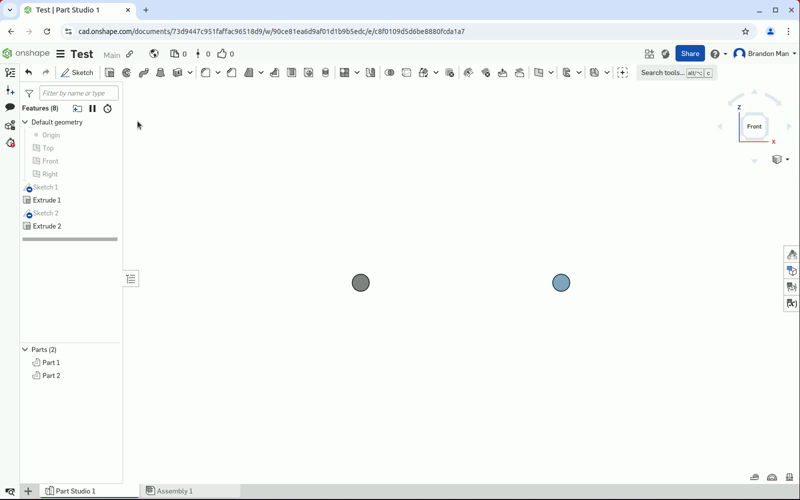
key(shift+h)
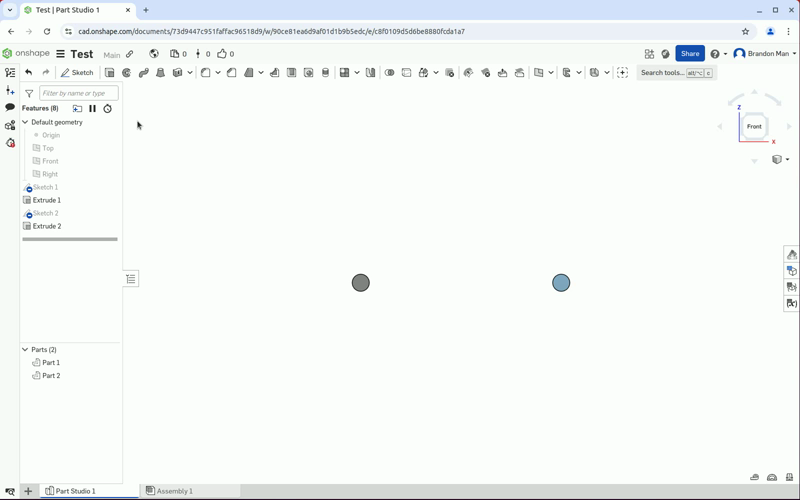
key(shift+h)
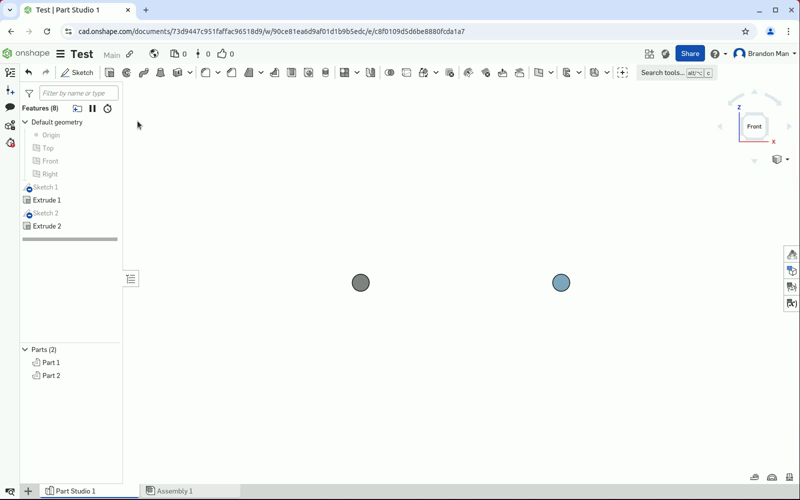
mouse_move(73, 189)
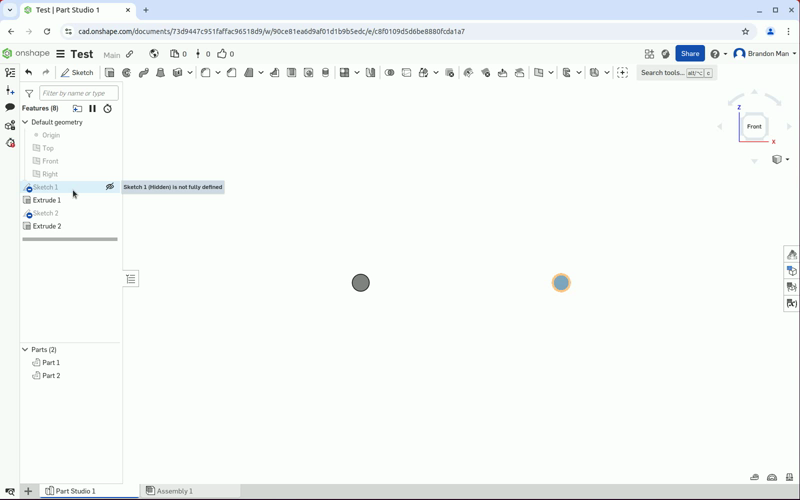
click(73, 189)
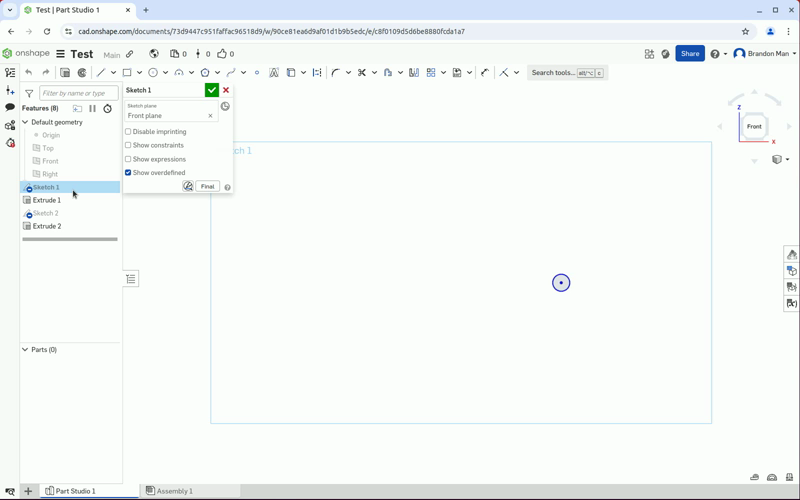
mouse_move(229, 92)
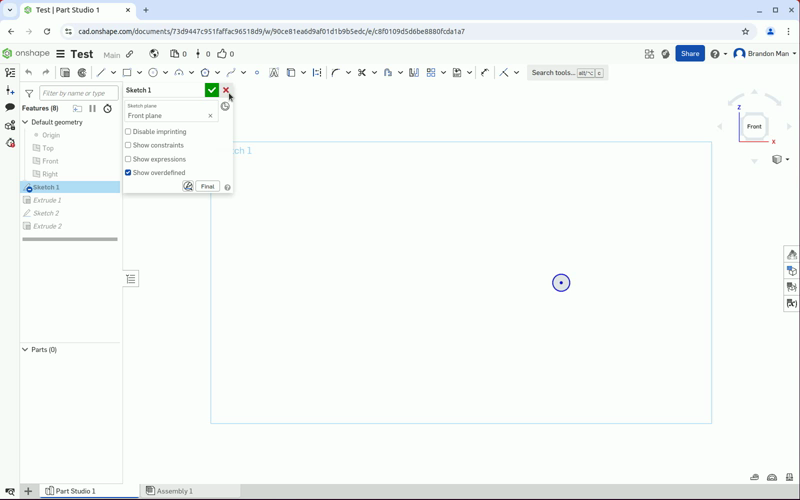
click(229, 92)
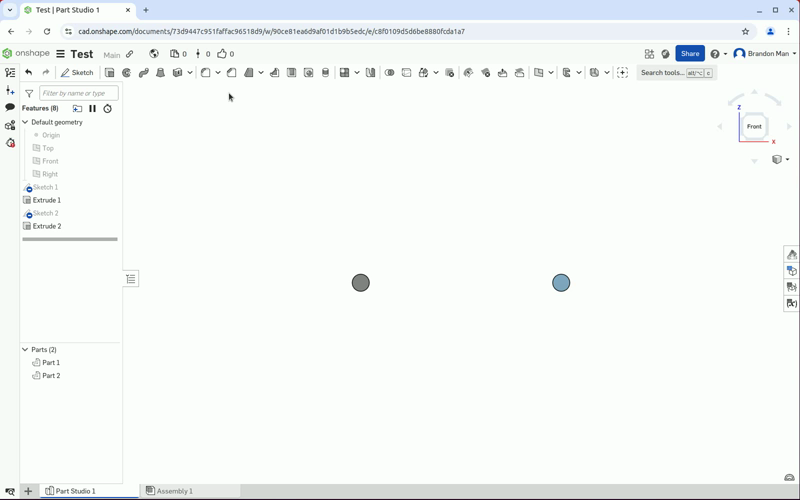
mouse_move(73, 352)
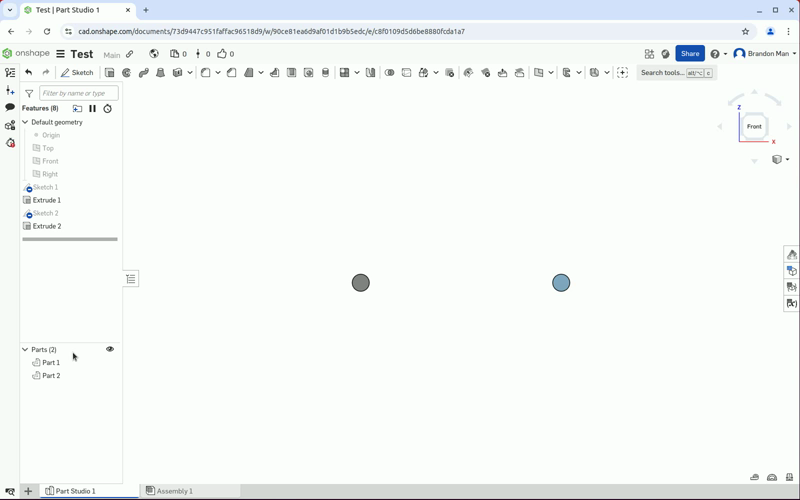
key(y)
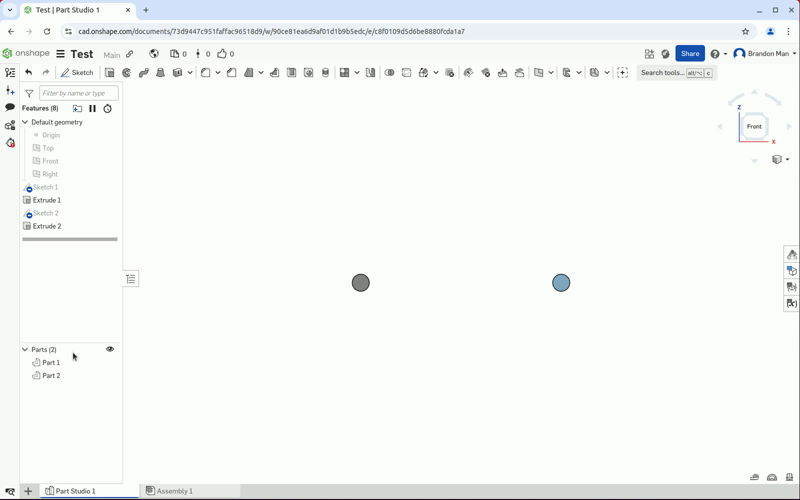
key(shift+p)
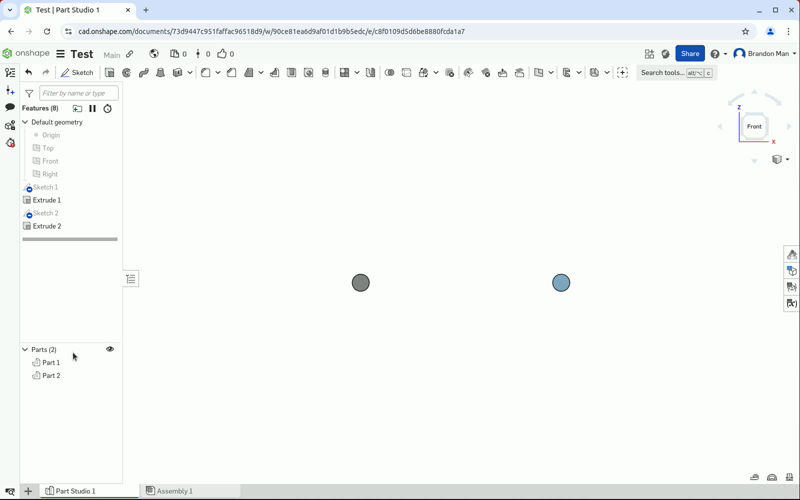
key(space)
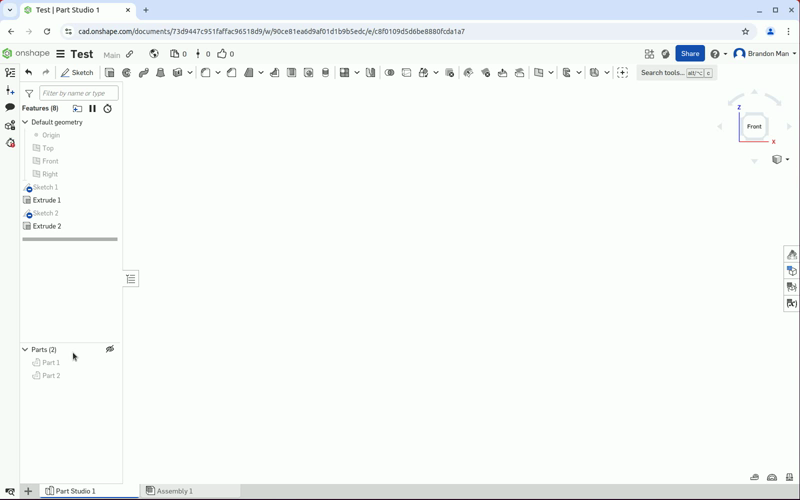
key_down(shift)
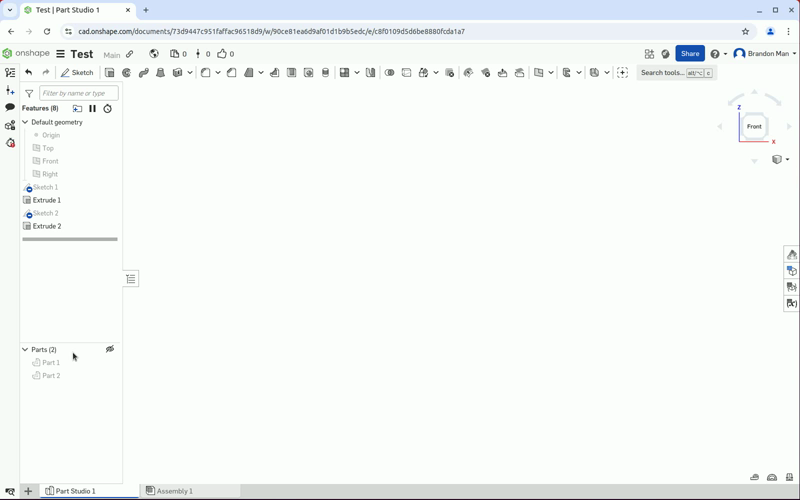
key(down)
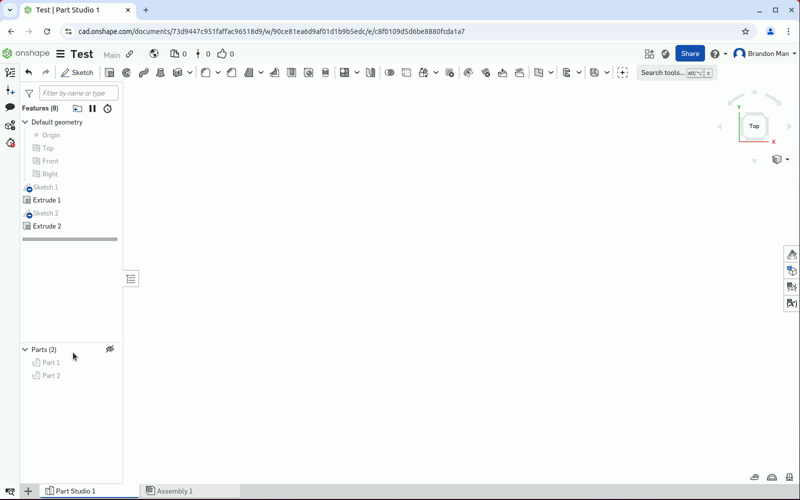
key_up(shift)
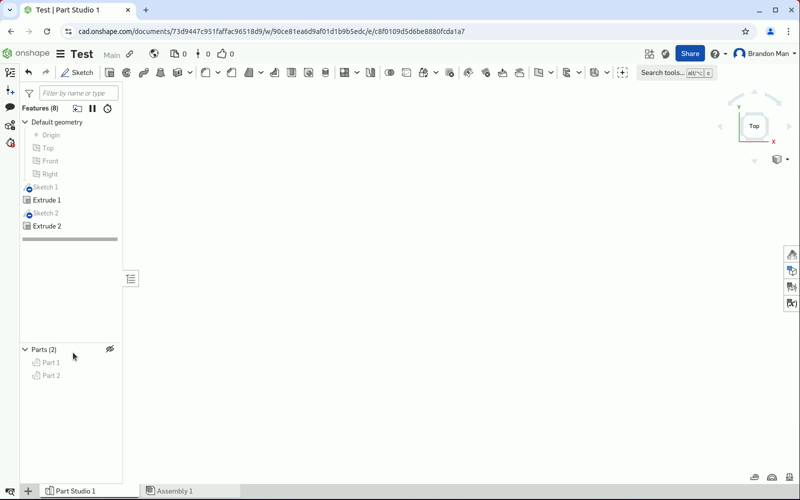
mouse_move(73, 352)
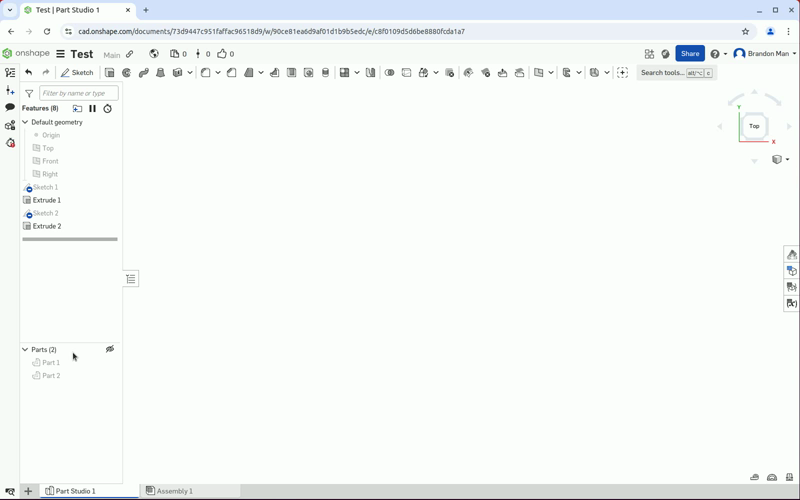
key(shift+y)
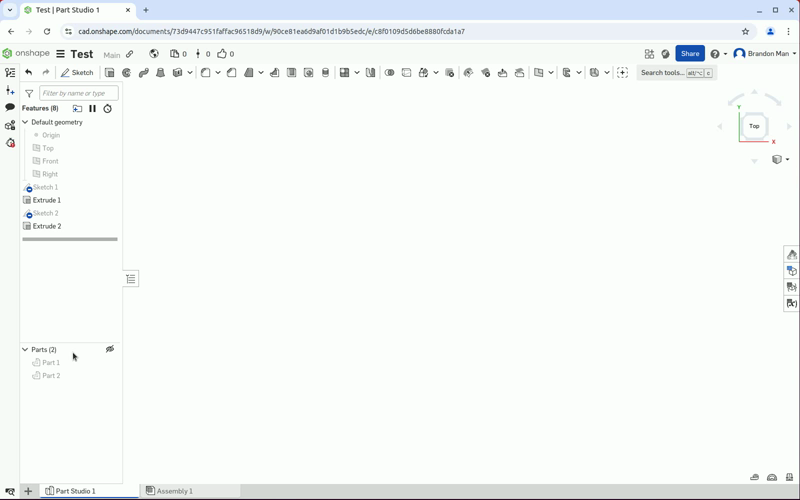
key(shift+s)
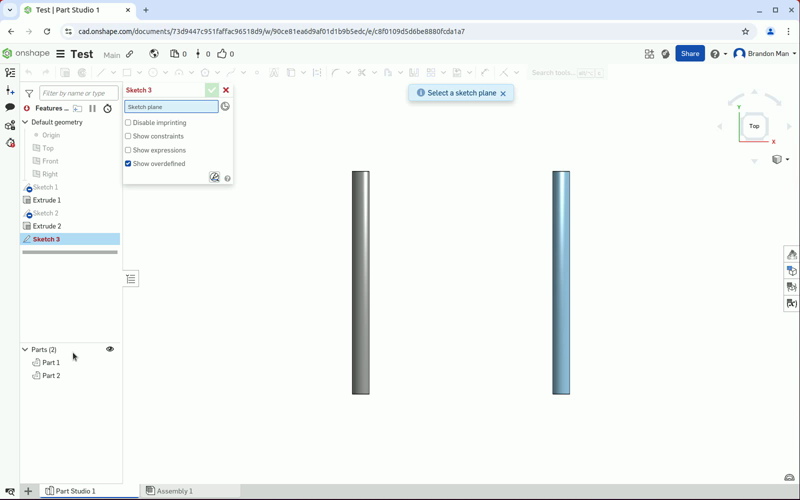
mouse_move(73, 150)
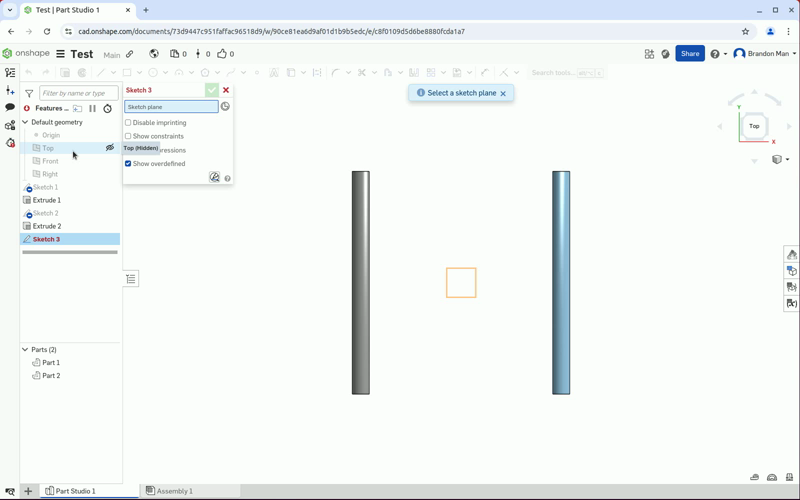
click(73, 150)
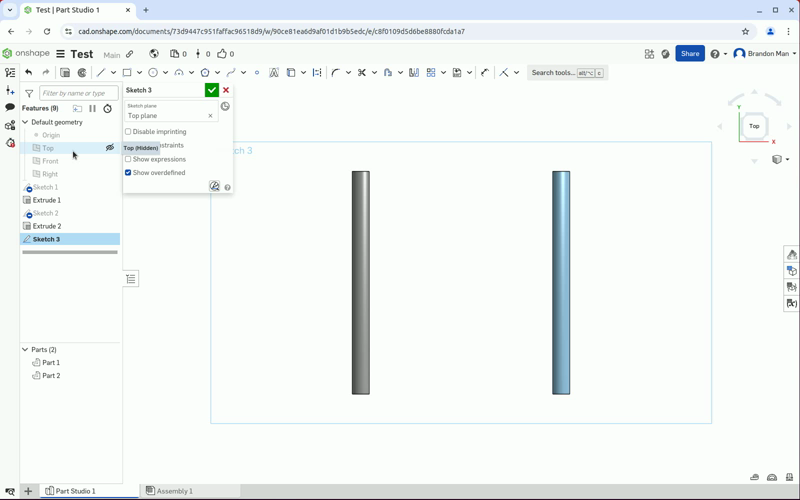
mouse_move(73, 352)
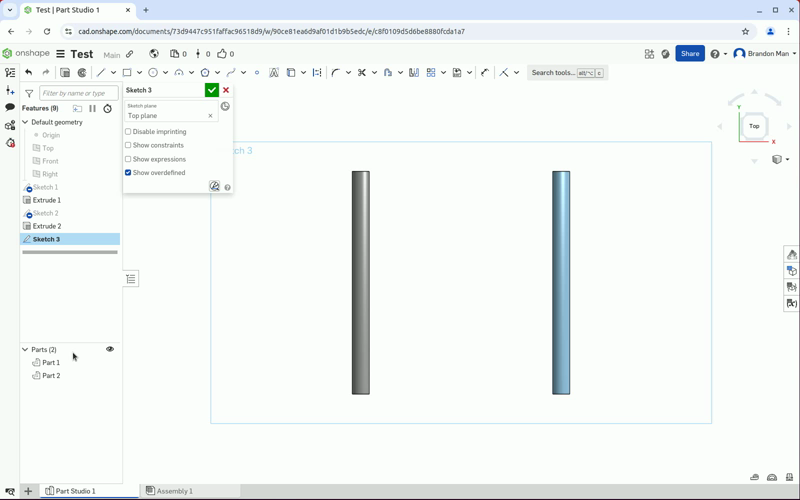
key(y)
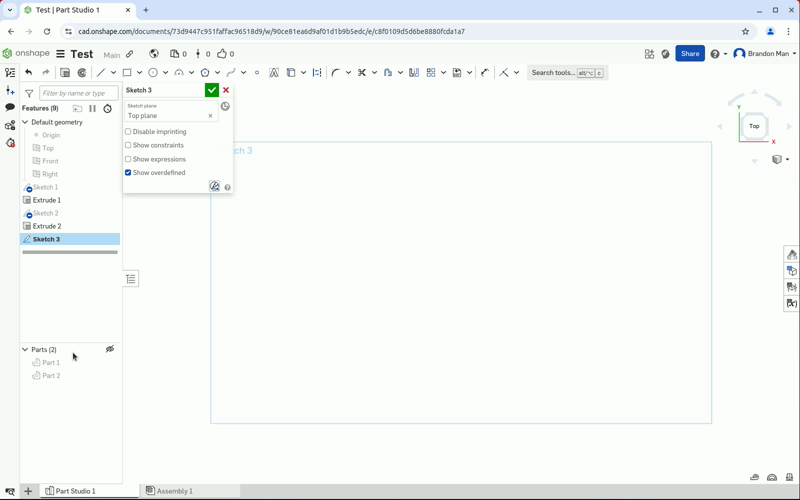
key(l)
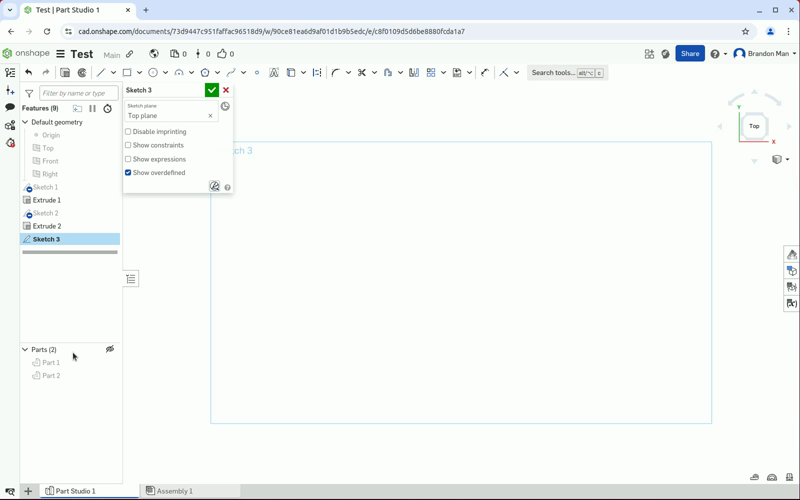
key_down(shift)
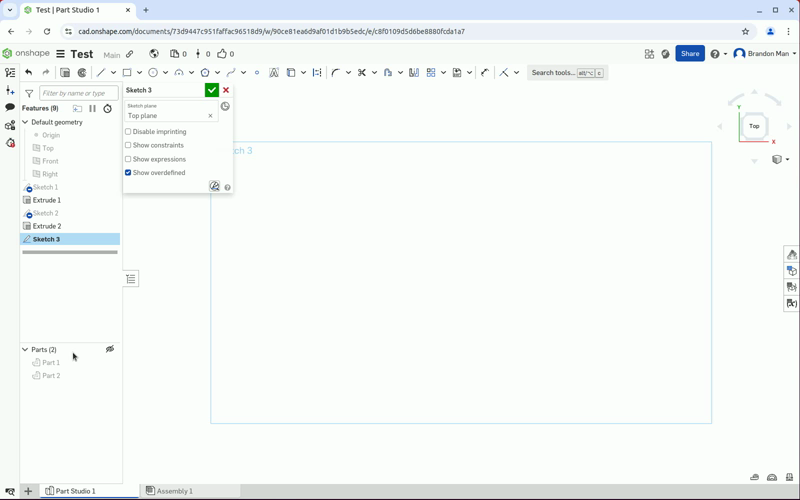
mouse_move(350, 244)
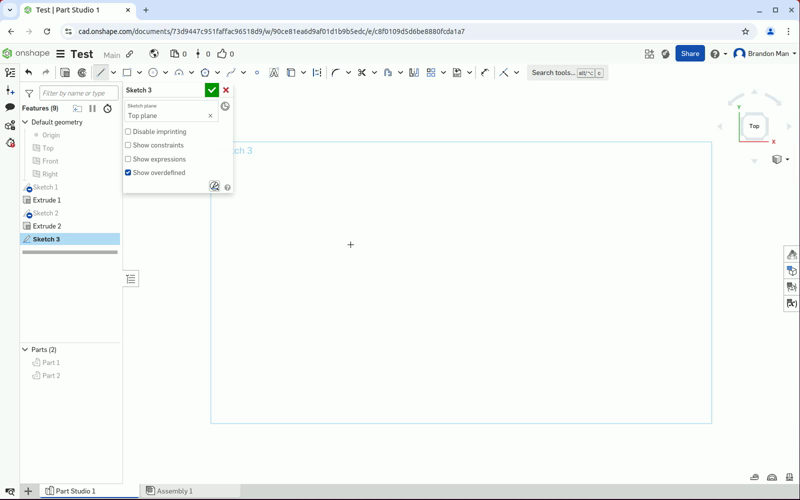
click(350, 244)
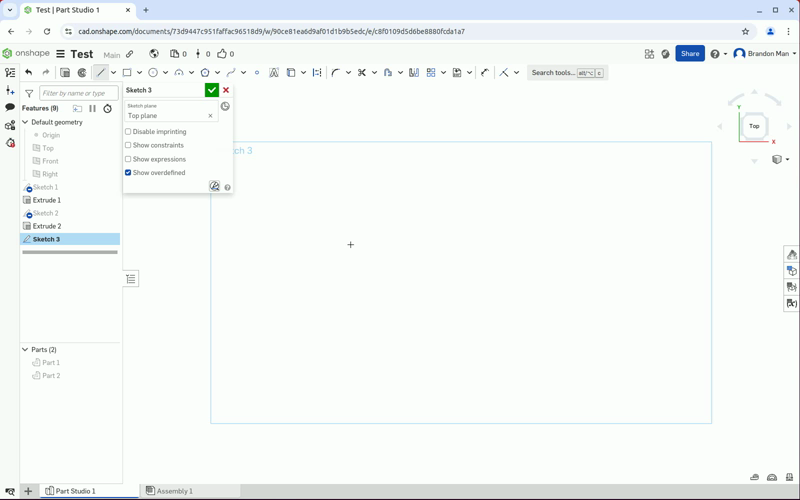
key_up(shift)
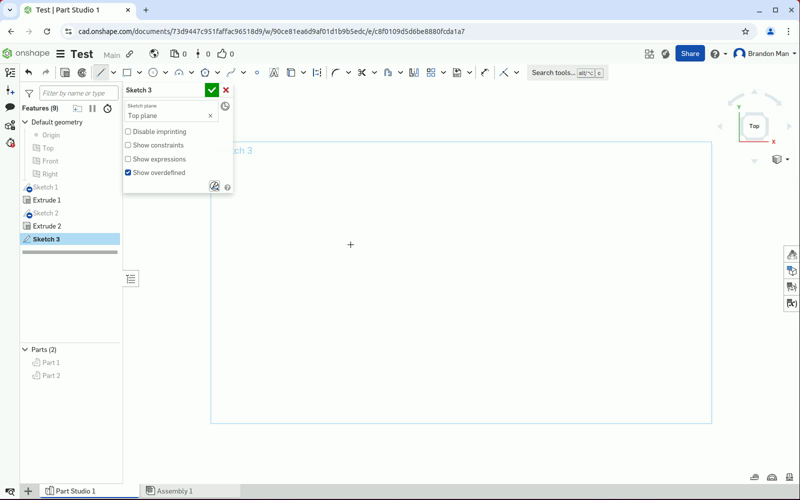
key_down(shift)
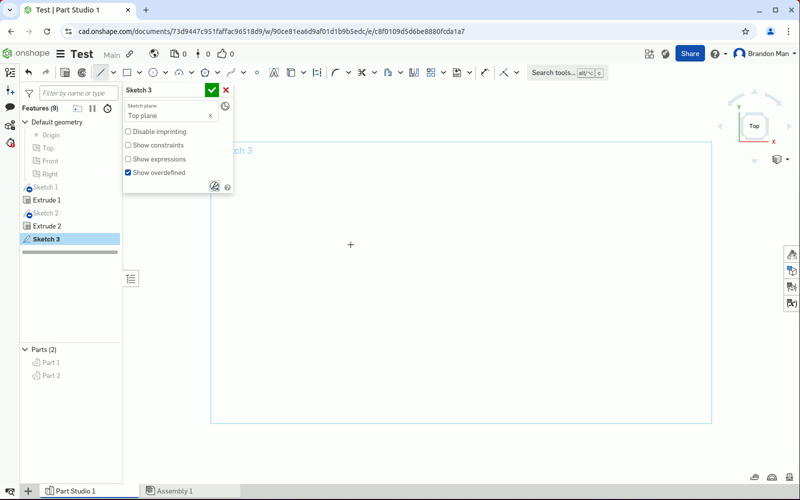
mouse_move(572, 244)
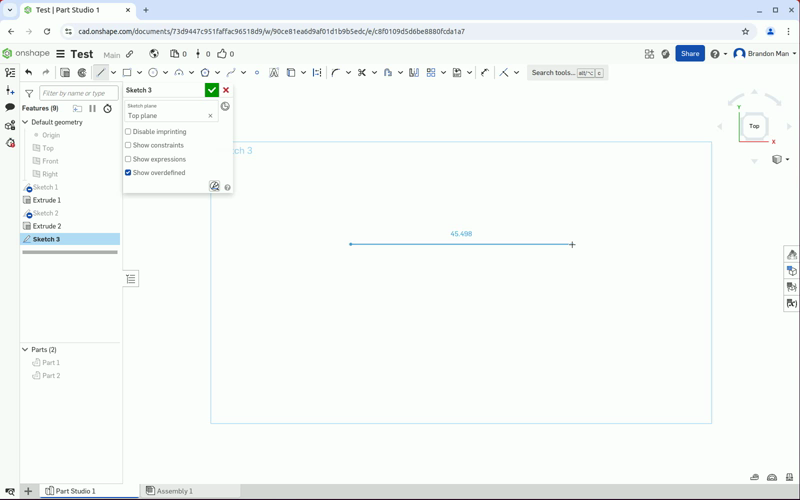
click(572, 244)
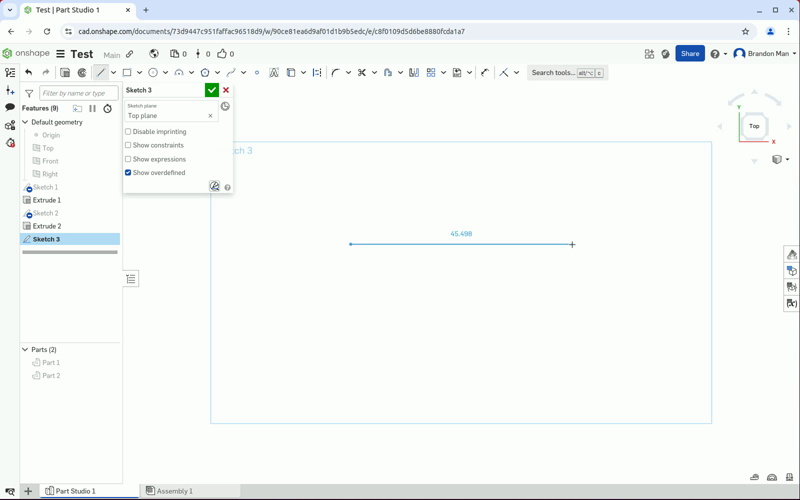
key_up(shift)
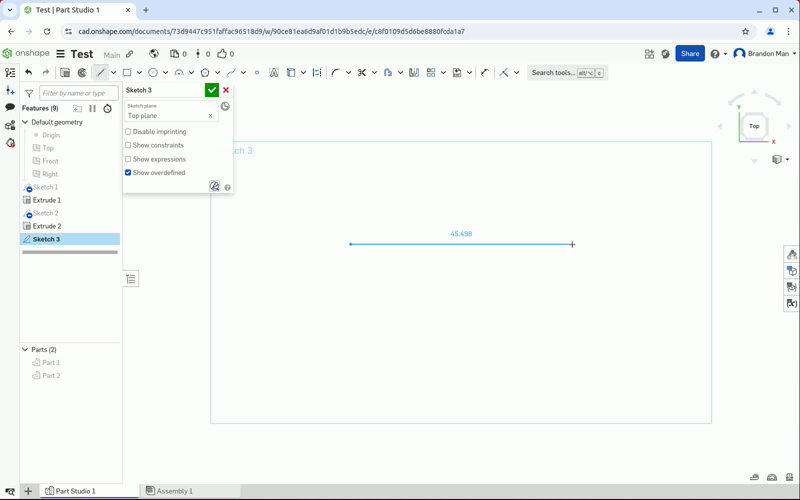
key_down(shift)
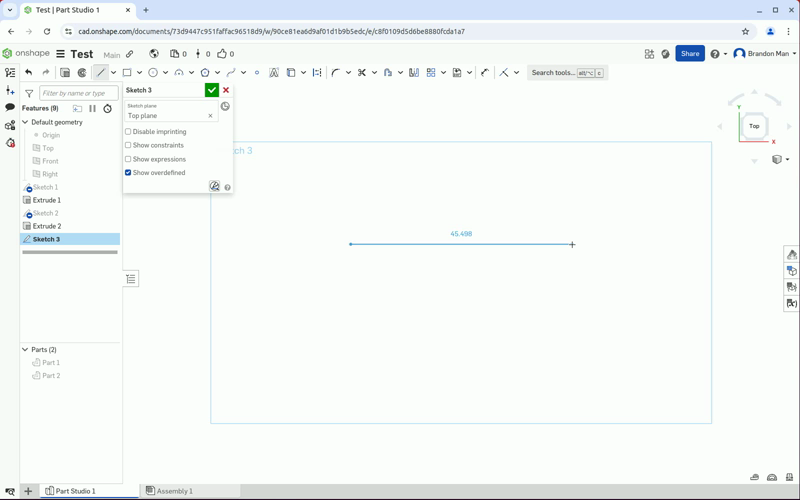
mouse_move(589, 244)
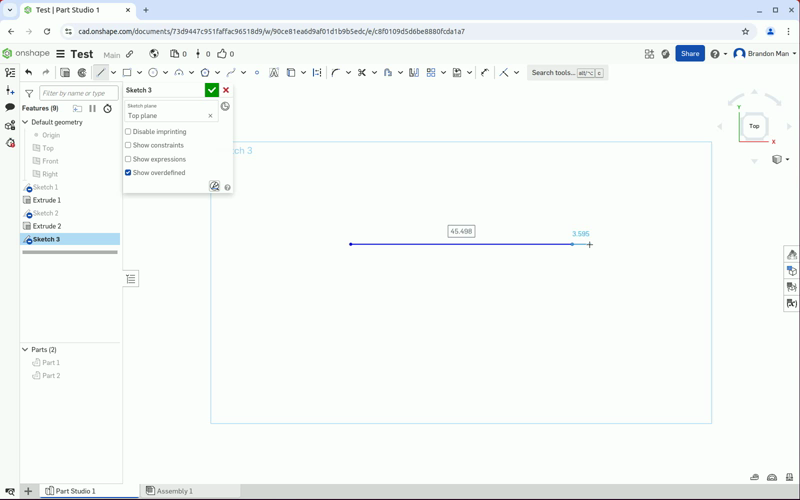
mouse_move(572, 213)
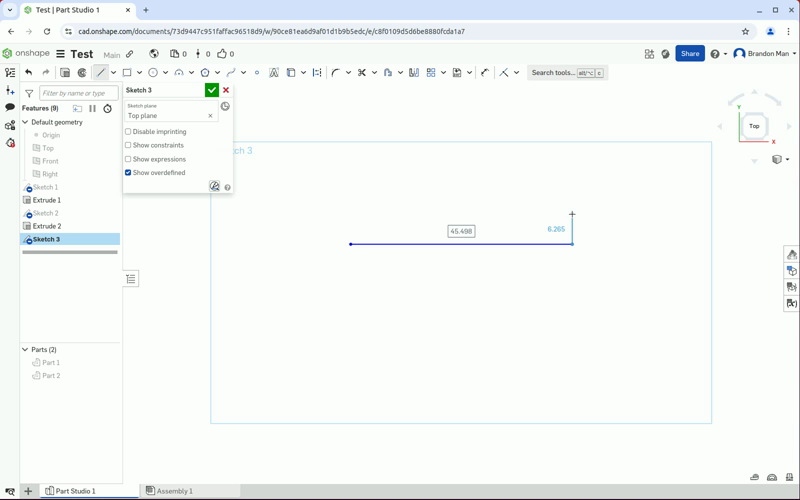
click(572, 213)
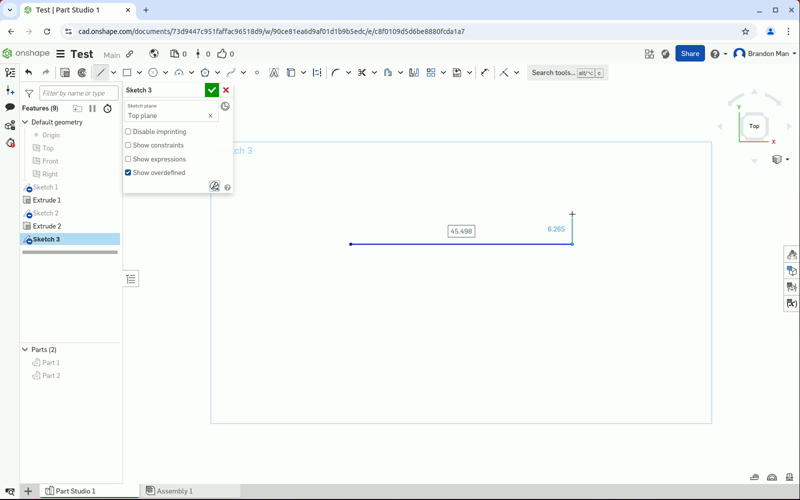
key_up(shift)
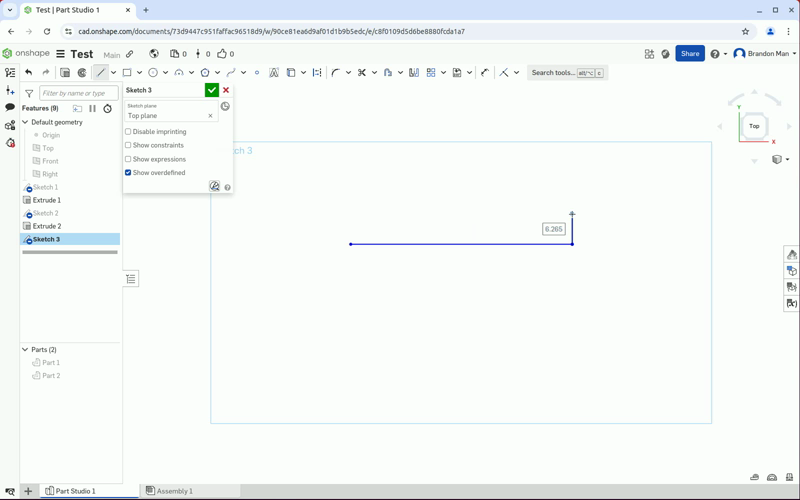
key_down(shift)
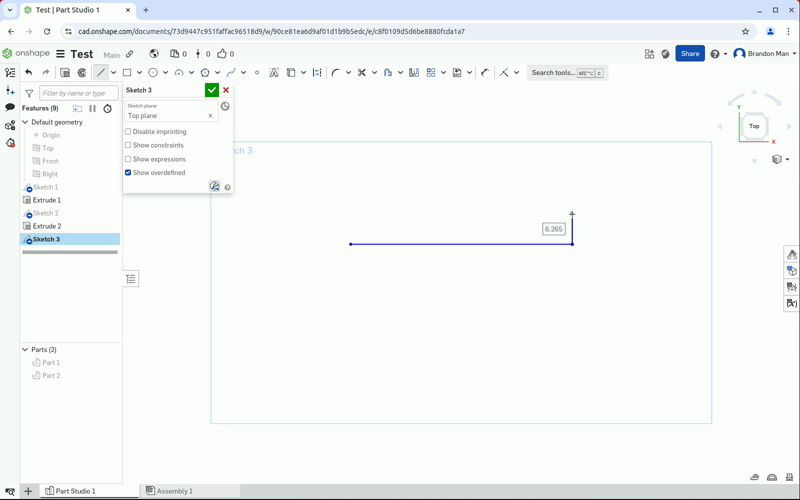
mouse_move(350, 213)
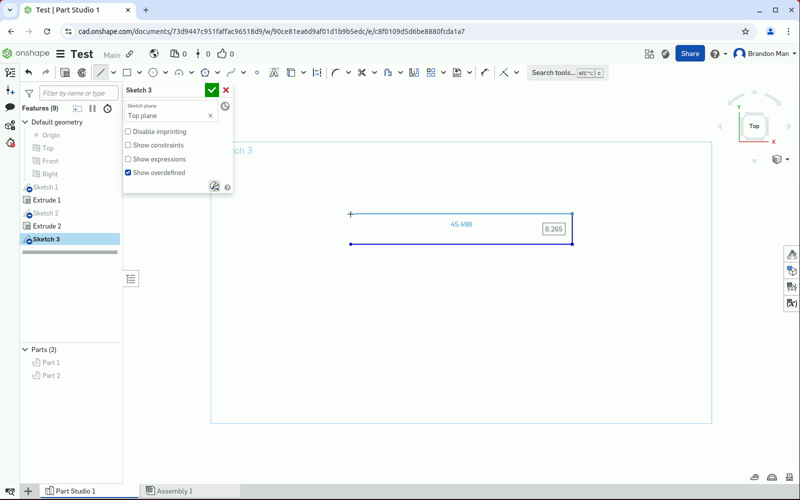
click(350, 213)
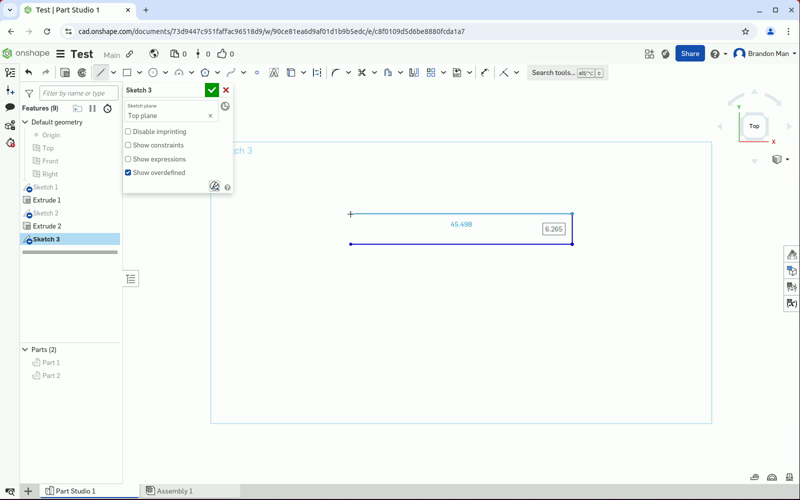
key_up(shift)
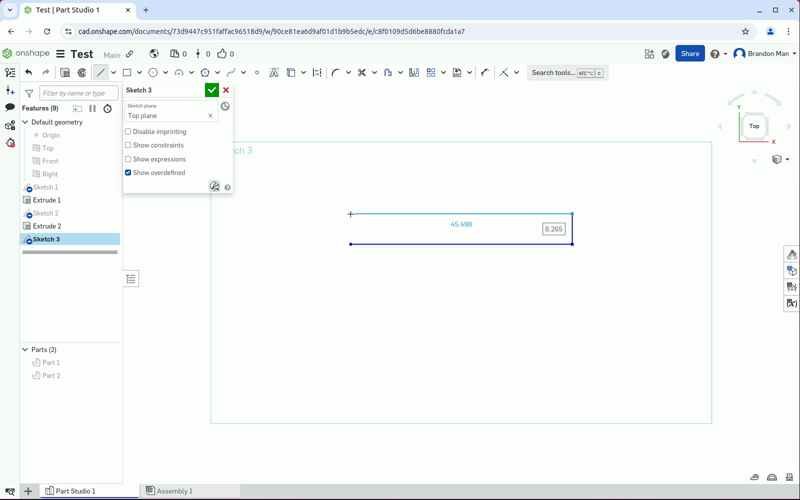
mouse_move(380, 213)
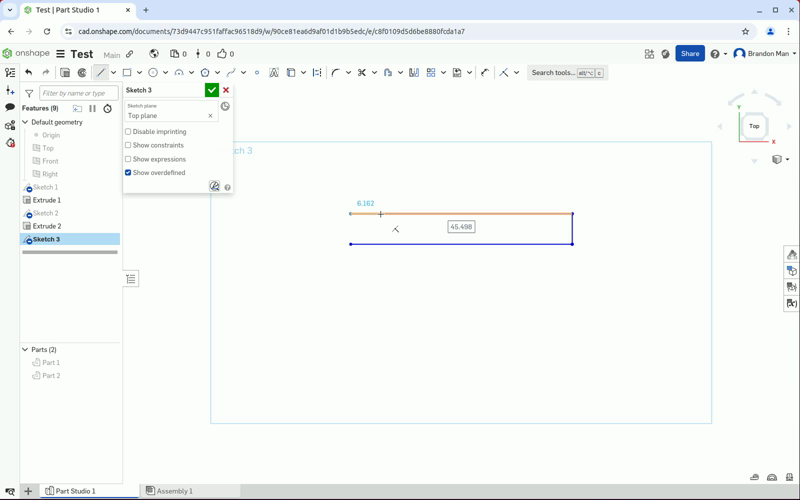
key_down(shift)
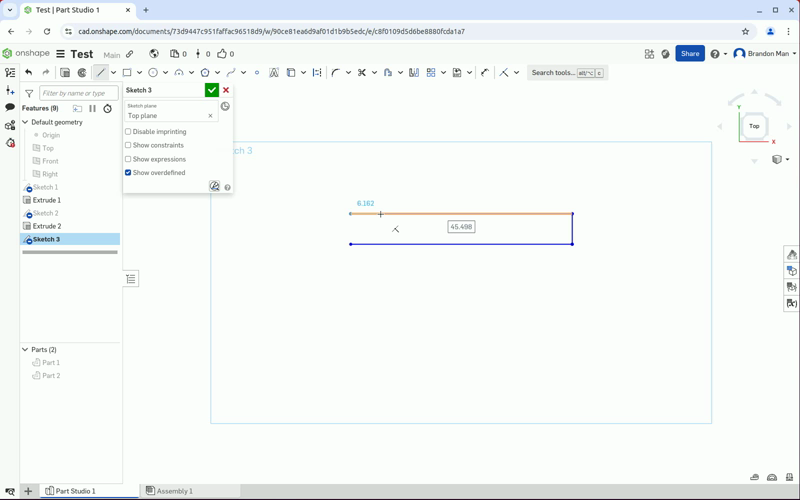
mouse_move(350, 244)
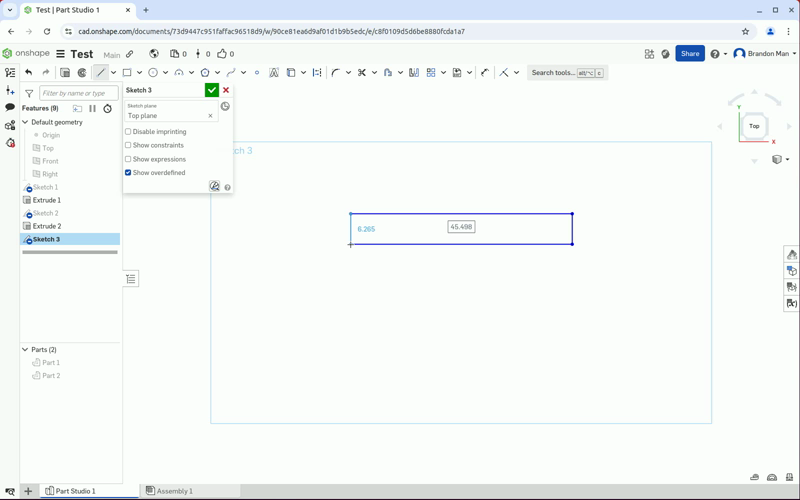
key_up(shift)
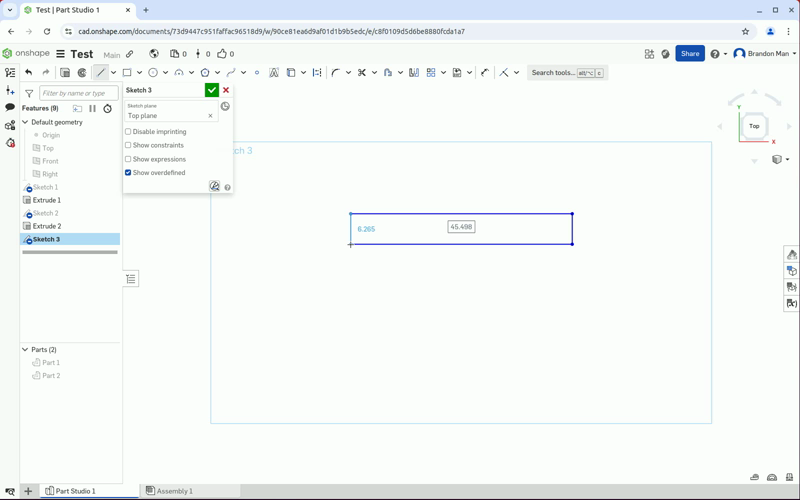
click(350, 244)
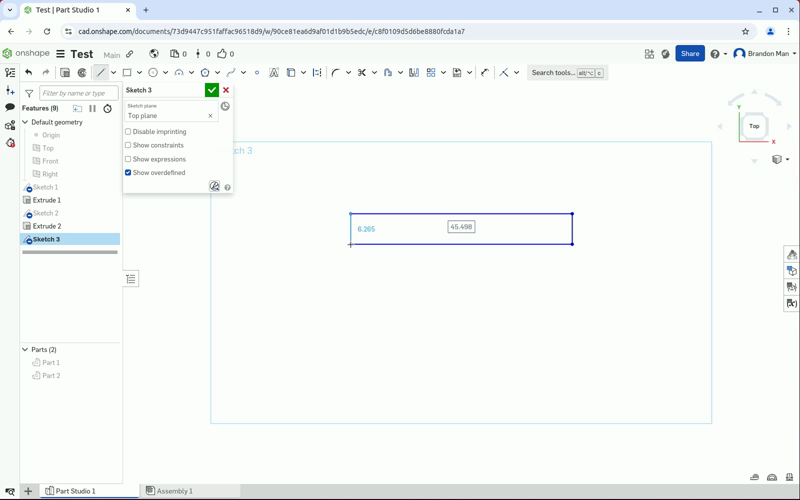
key(esc)
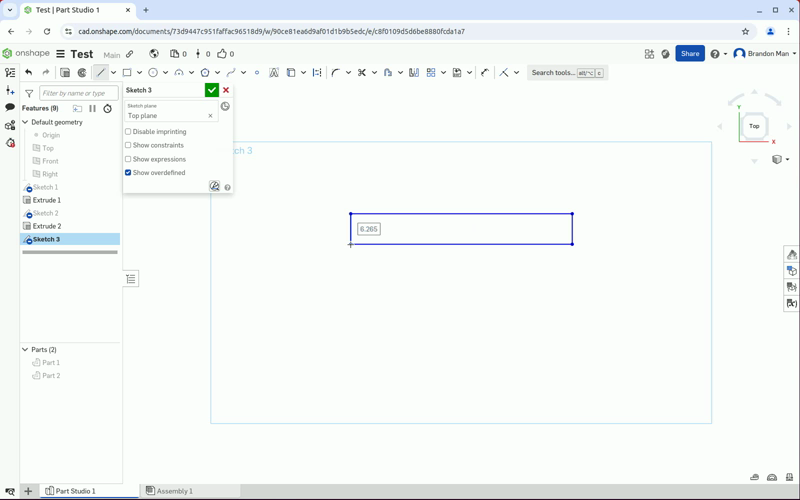
mouse_move(467, 222)
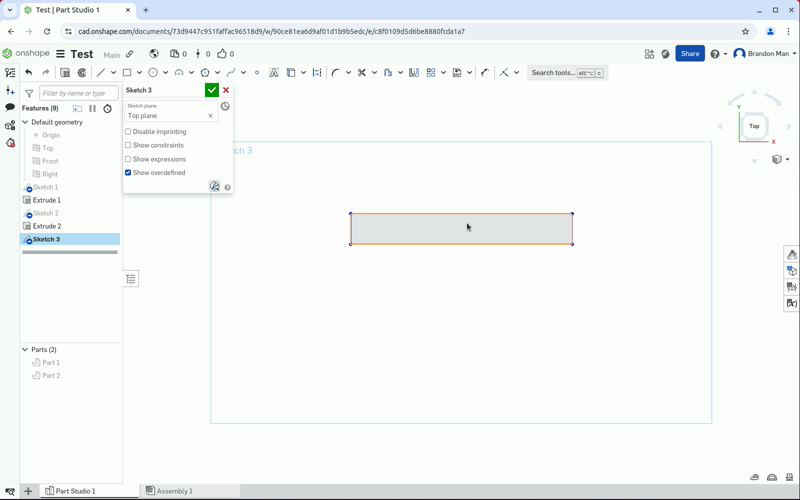
click(467, 222)
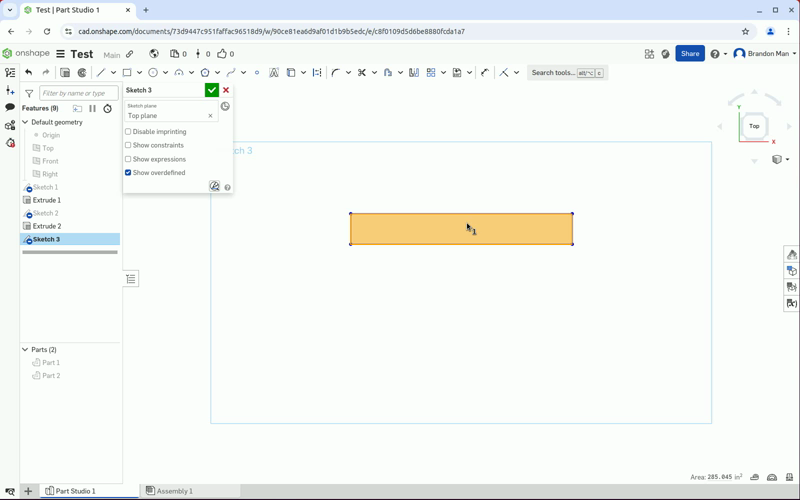
mouse_move(73, 352)
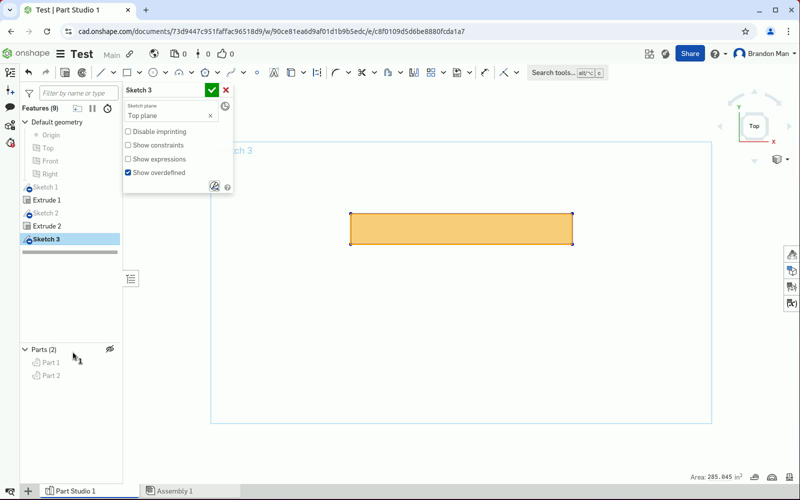
key(shift+y)
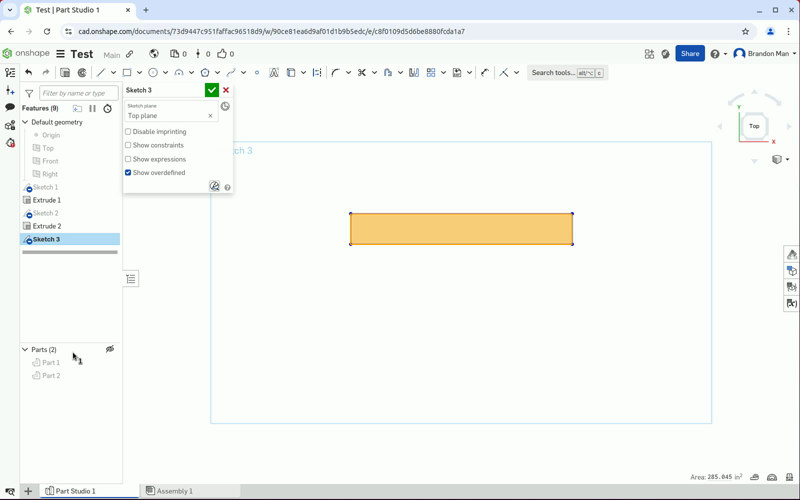
key(shift+e)
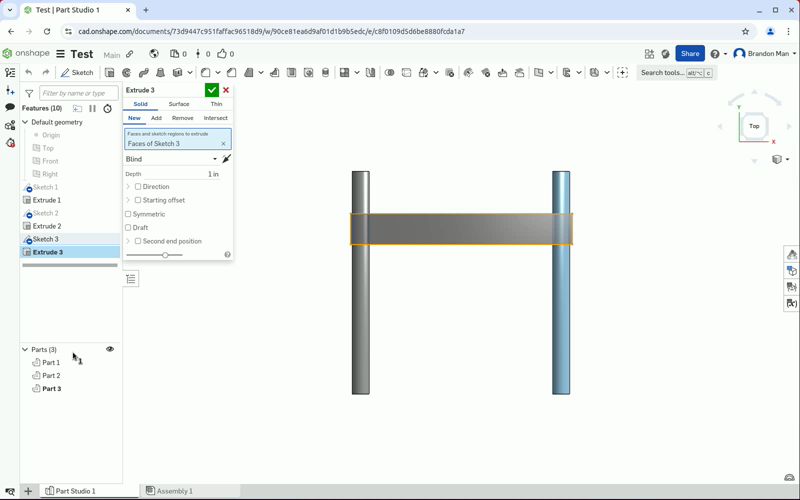
mouse_move(143, 106)
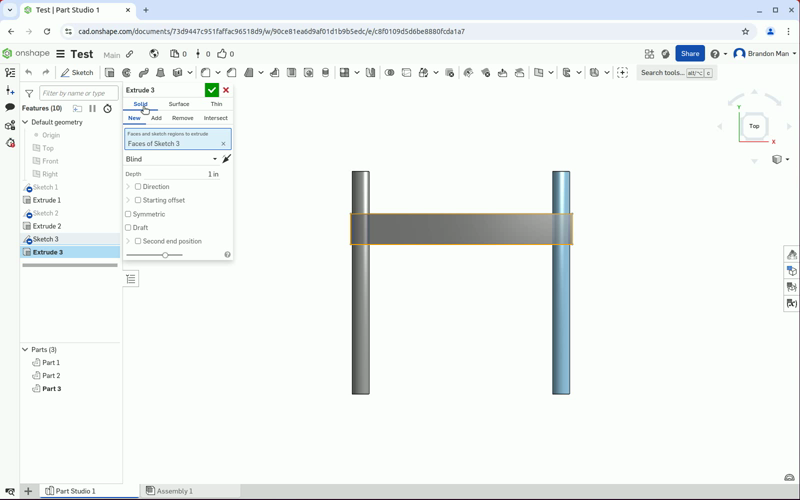
click(143, 106)
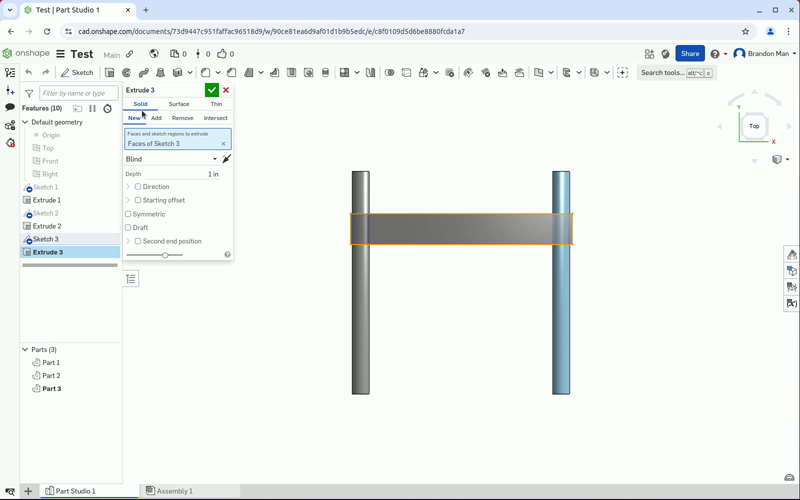
mouse_move(137, 120)
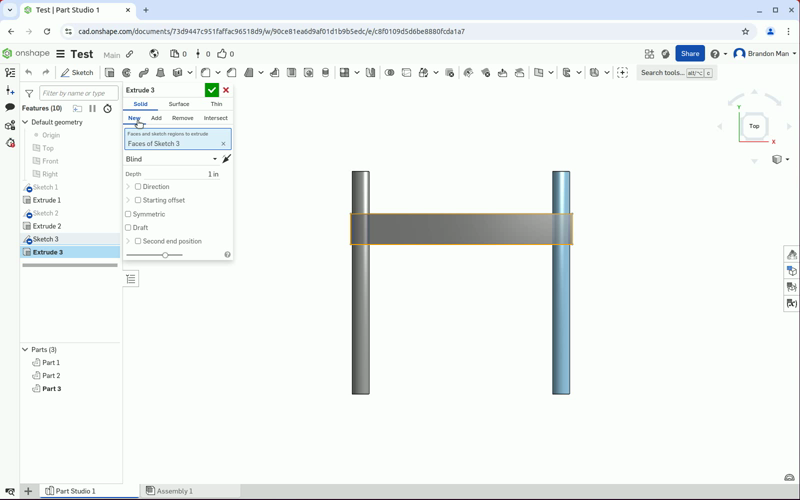
click(137, 120)
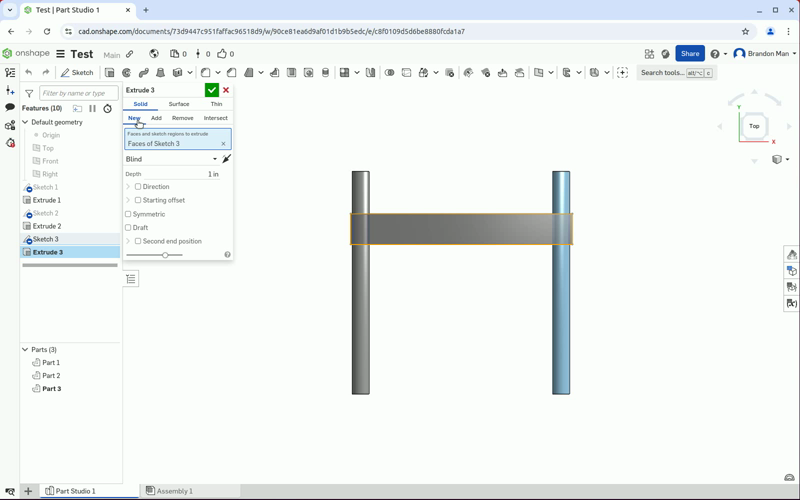
key(tab, 4)
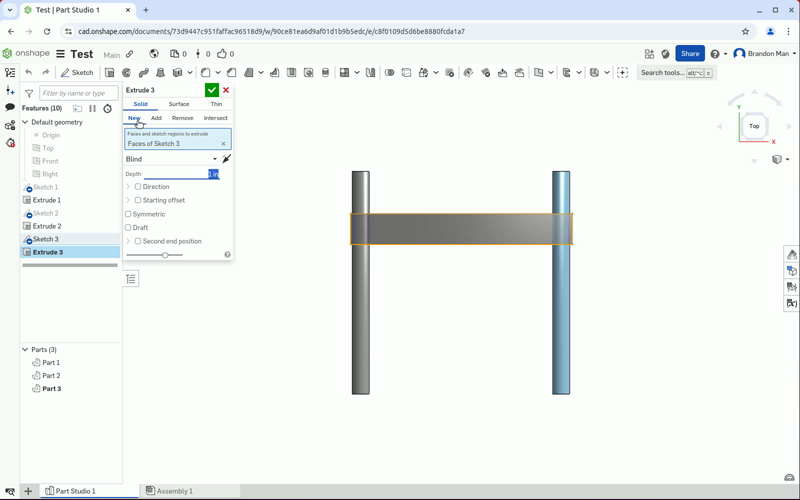
text(0.962)
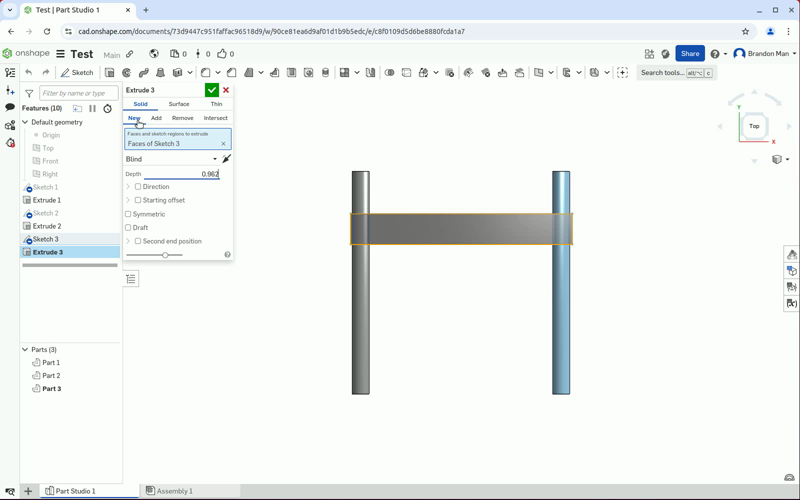
key(tab, 3)
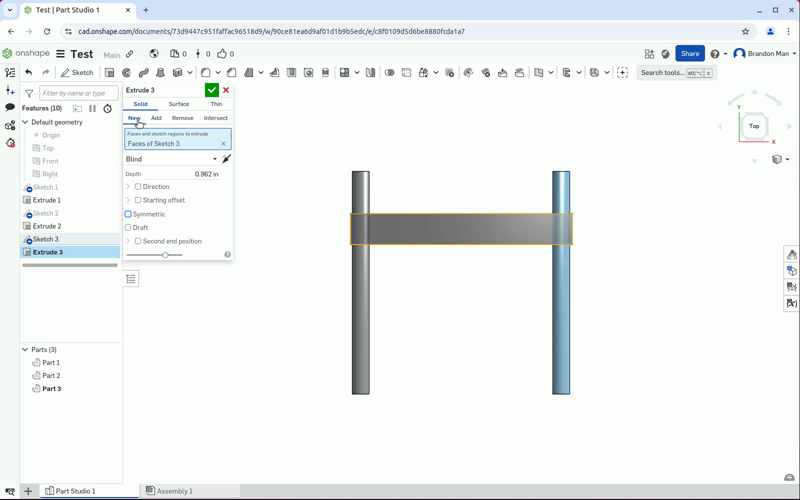
key(space)
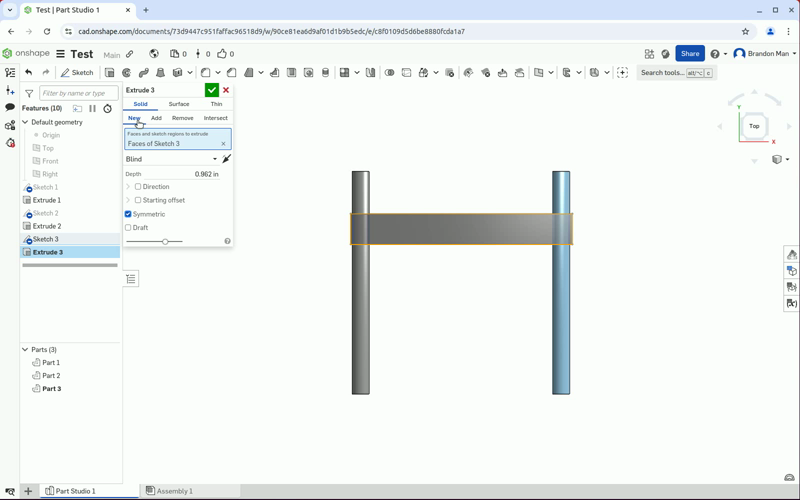
key(enter)
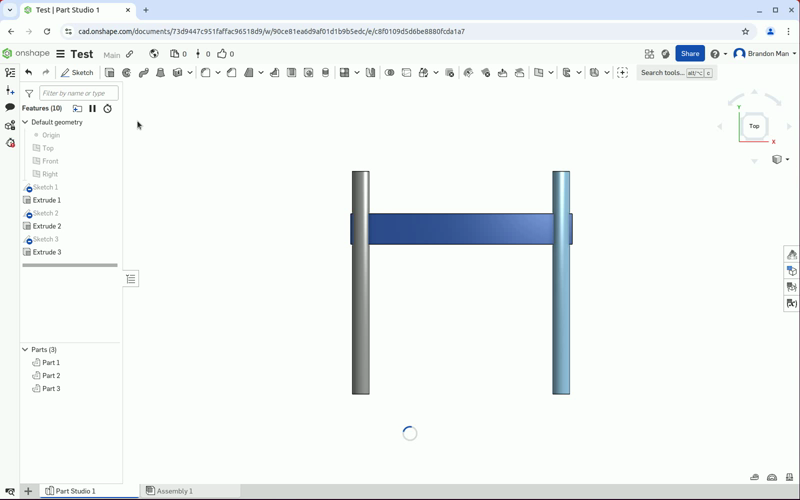
key(shift+h)
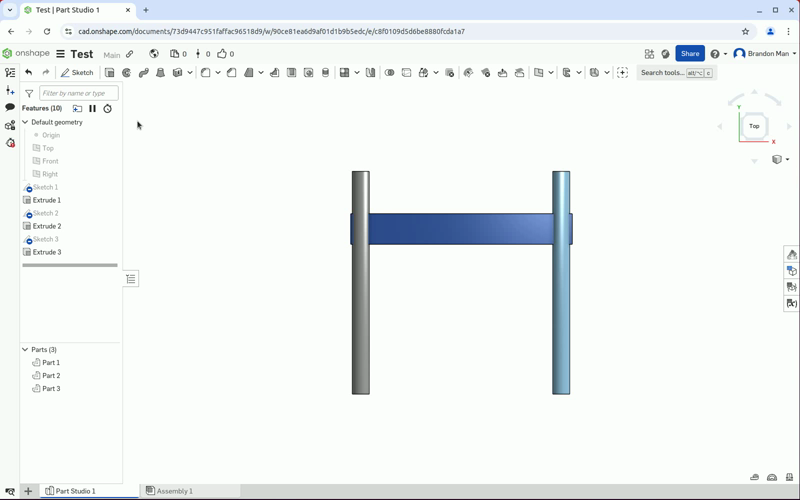
key(shift+h)
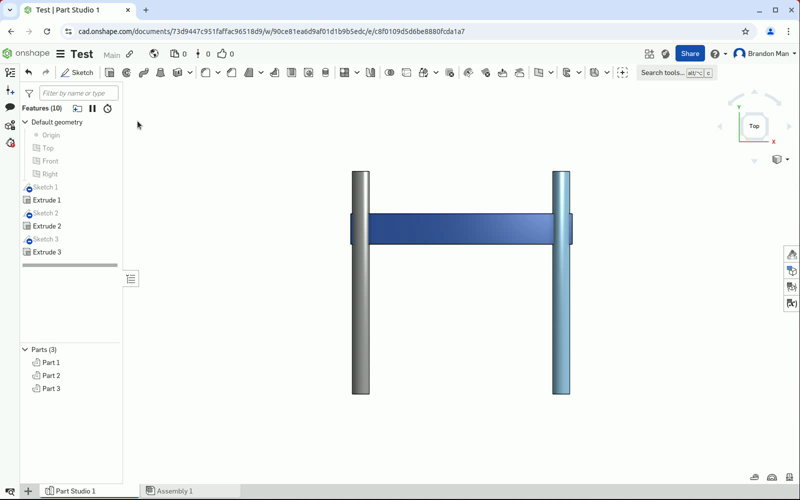
key(shift+7)
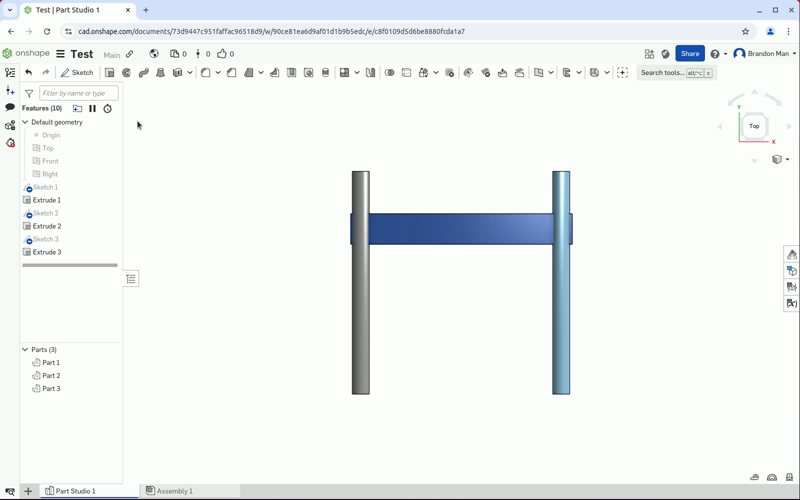
key(up, 3)
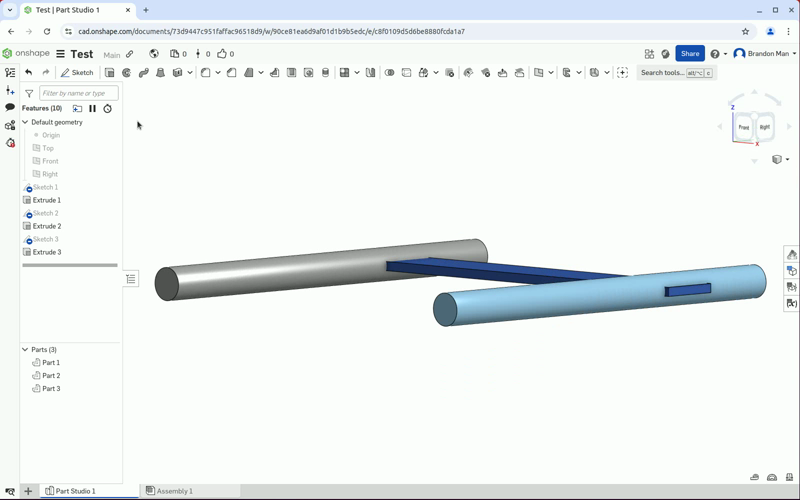
key(left, 3)
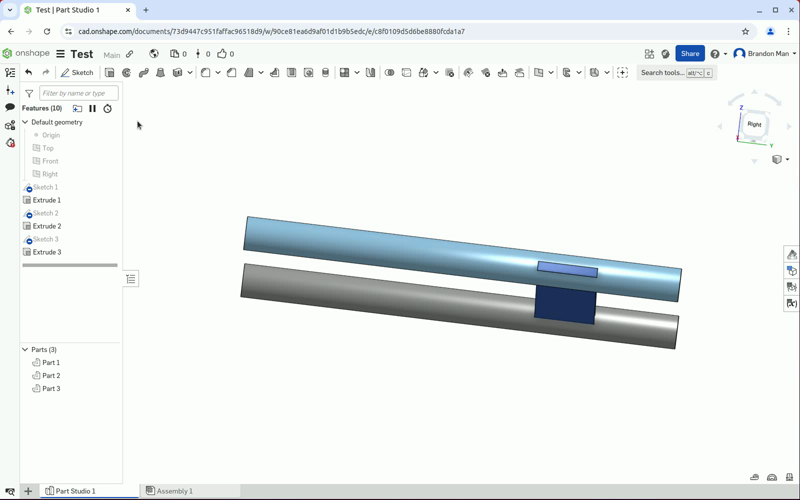
key(right, 3)
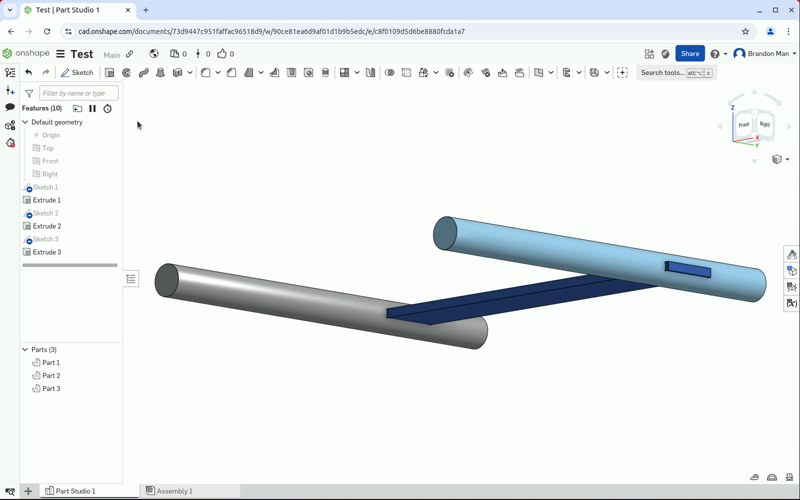
key(down, 3)
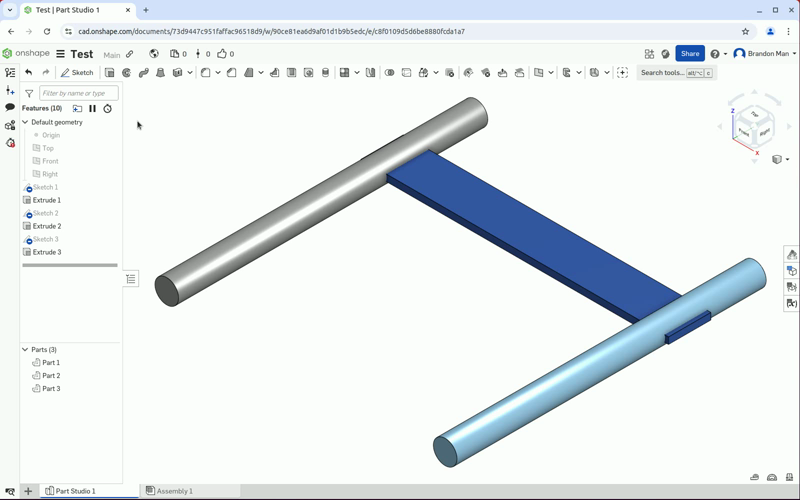
mouse_move(73, 189)
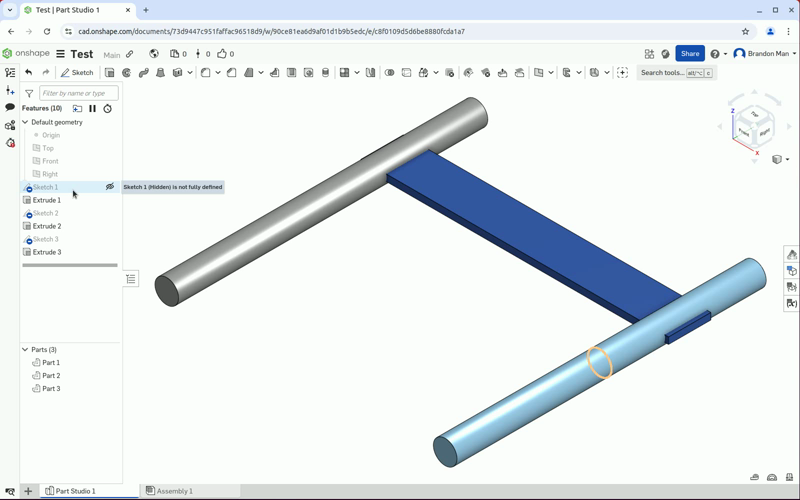
click(73, 189)